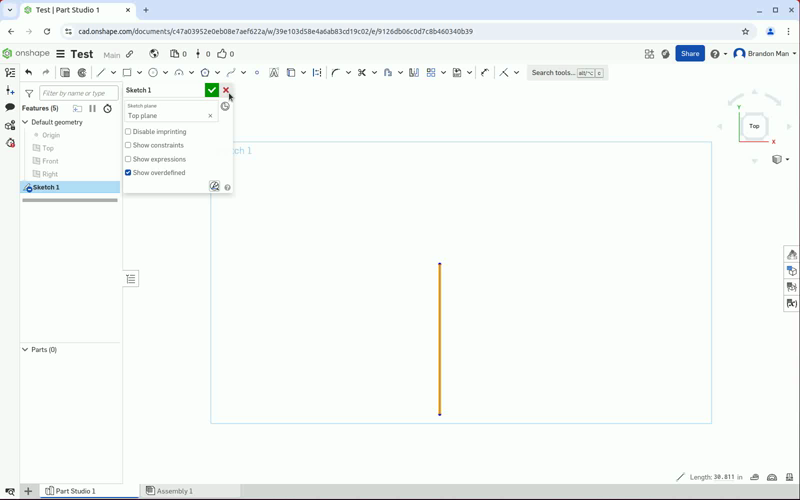
key(shift+h)
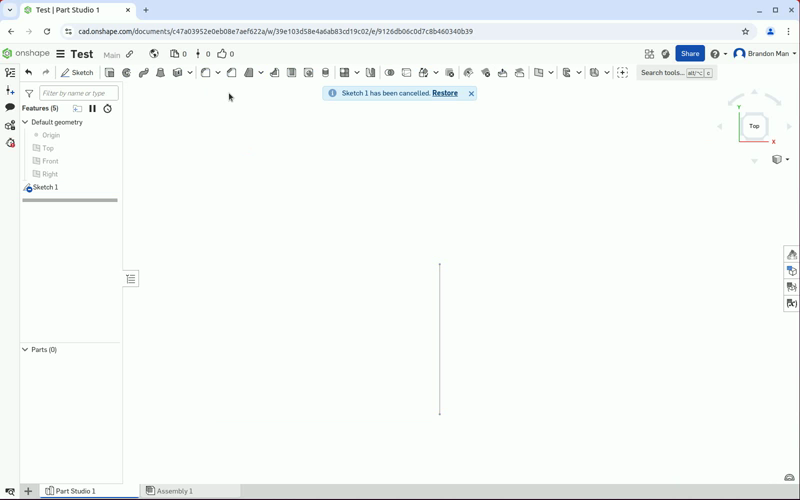
key(shift+s)
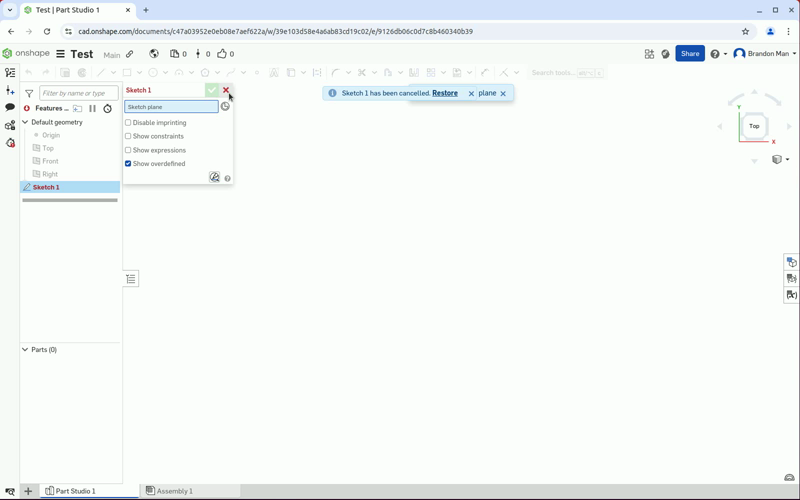
mouse_move(73, 150)
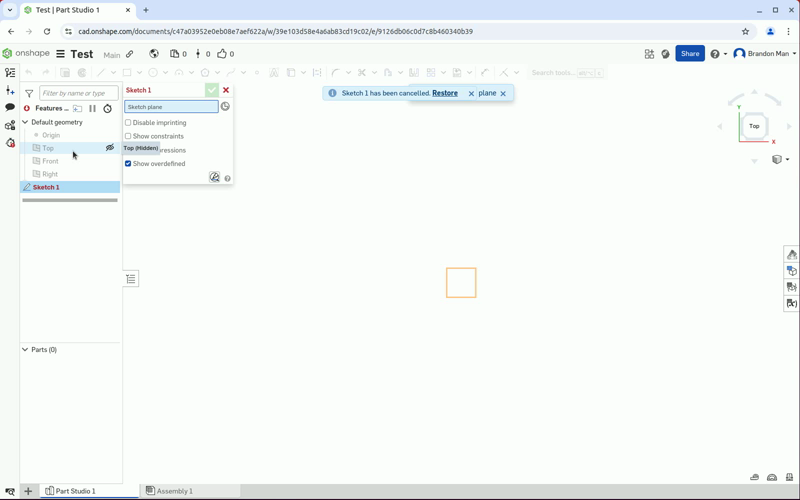
click(73, 150)
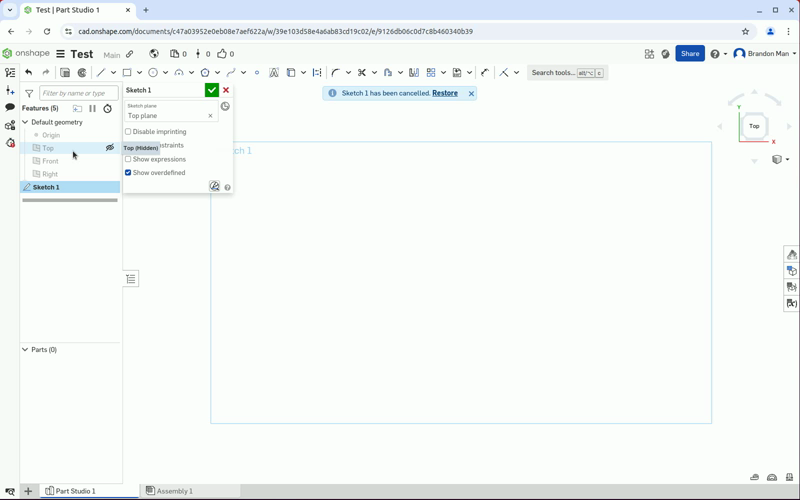
mouse_move(73, 352)
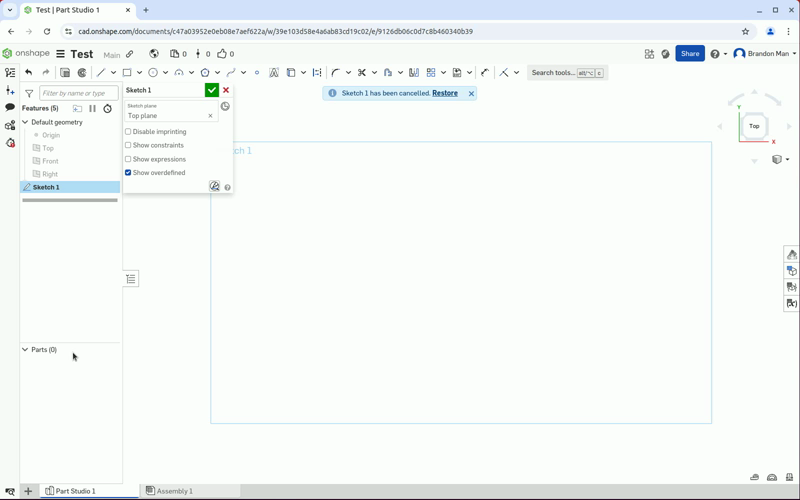
key(y)
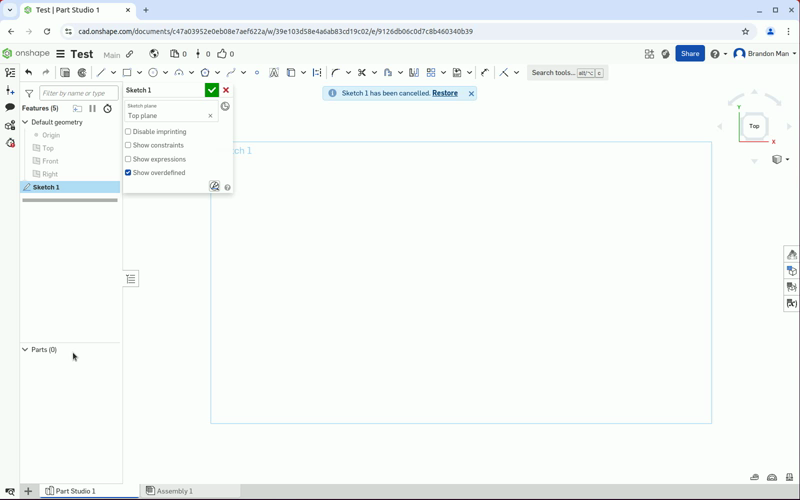
key(l)
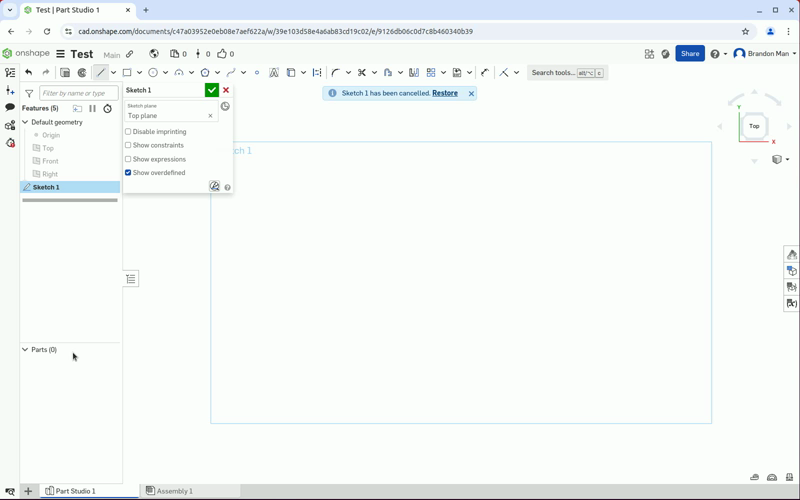
key_down(shift)
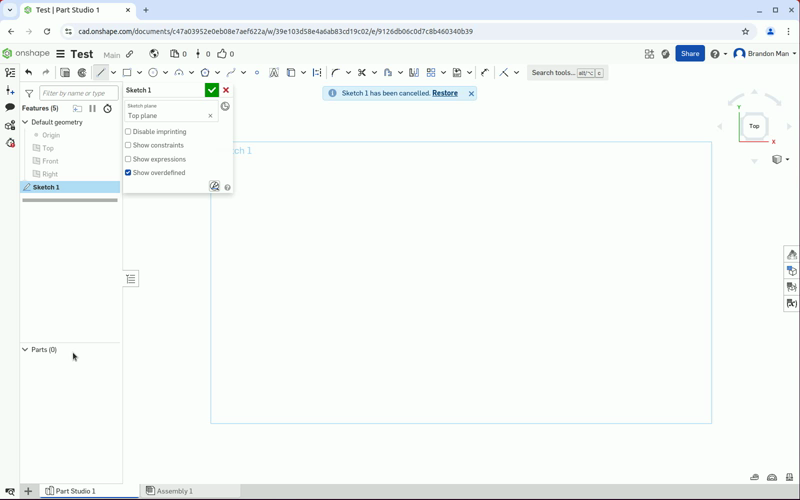
mouse_move(437, 306)
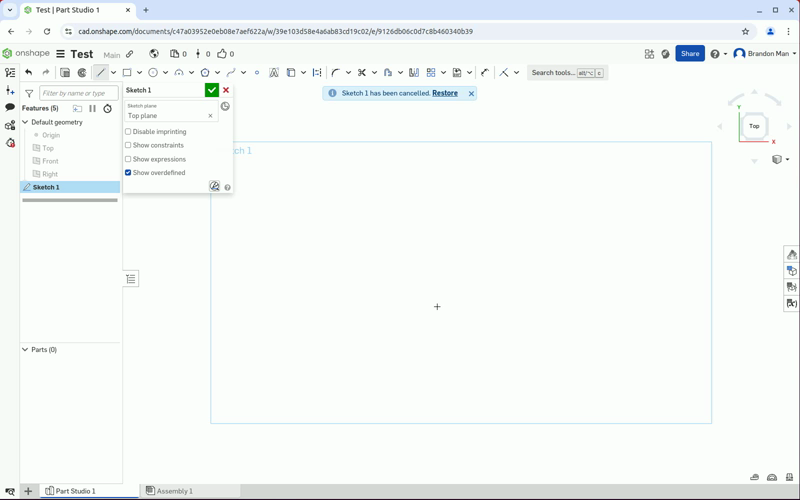
click(437, 306)
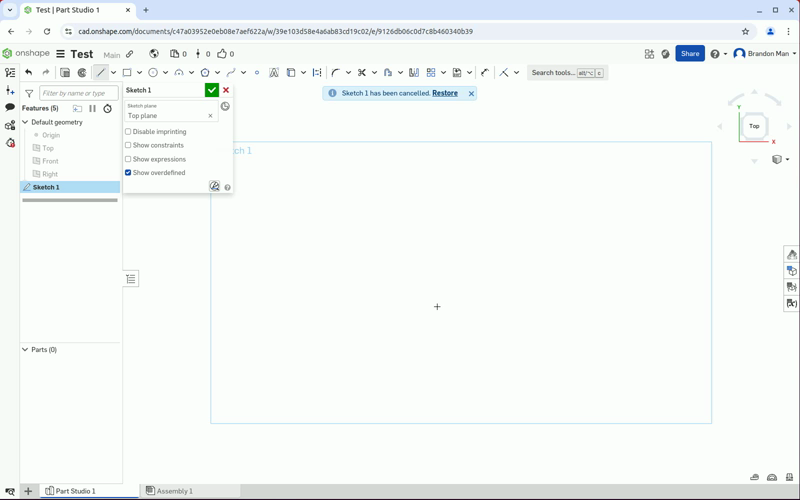
key_up(shift)
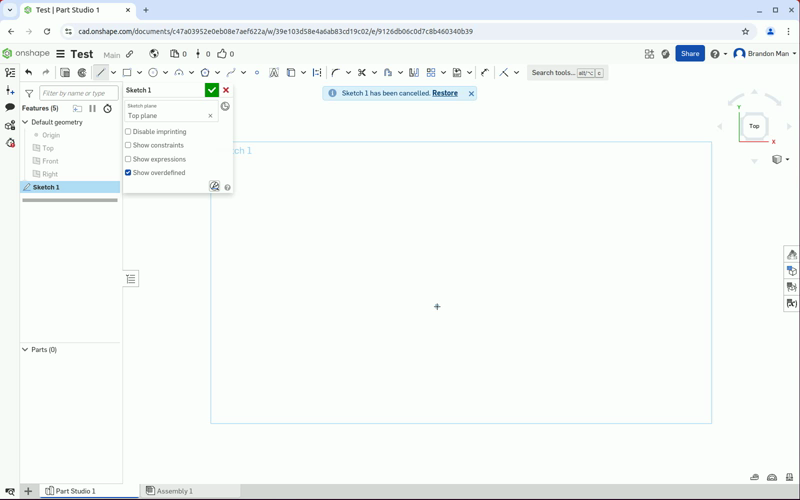
key_down(shift)
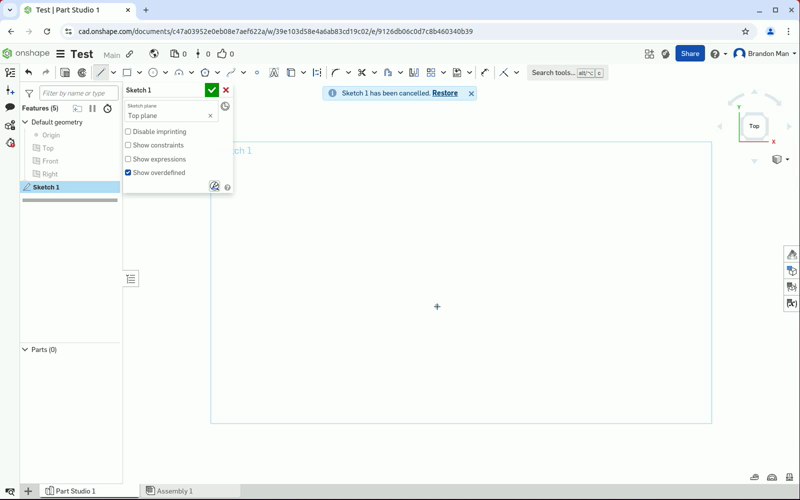
mouse_move(467, 306)
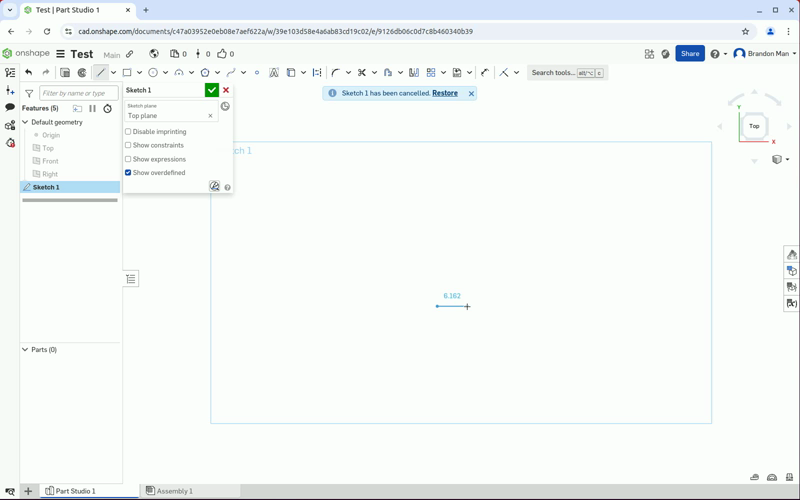
mouse_move(486, 306)
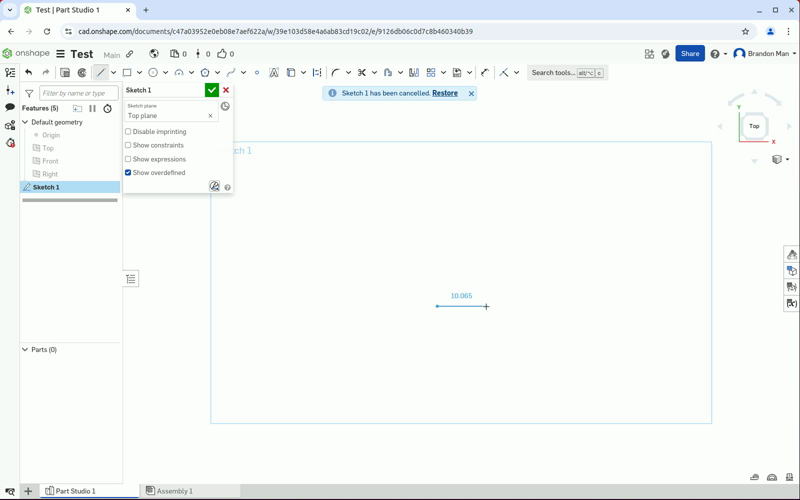
click(486, 306)
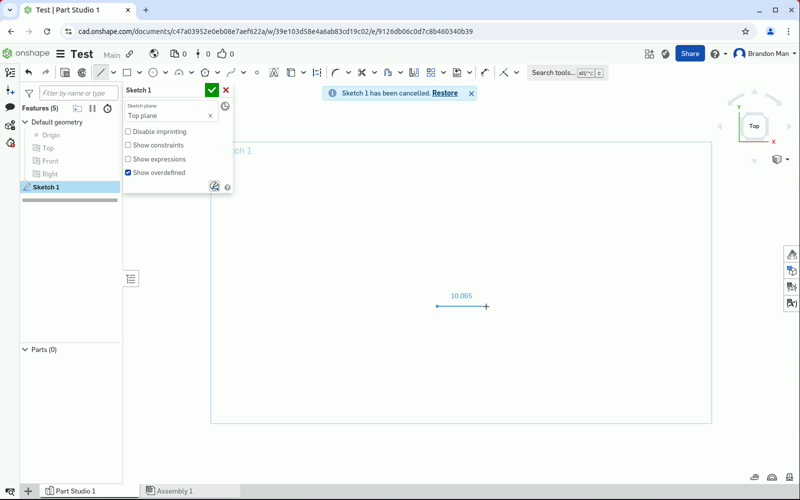
key_up(shift)
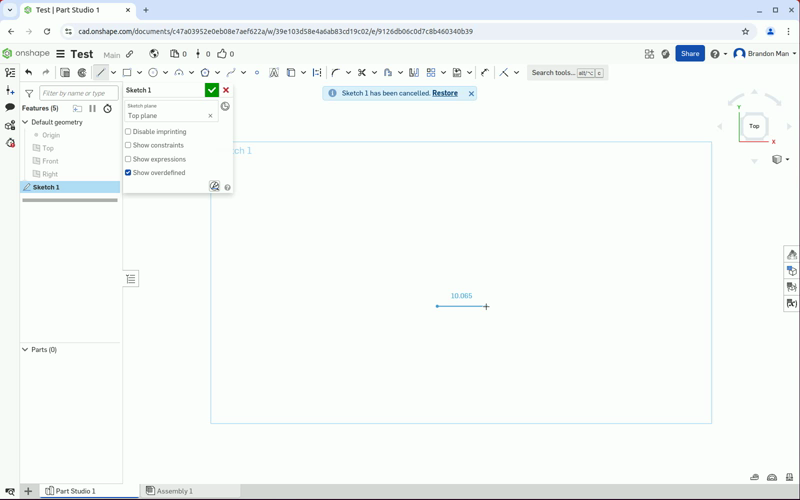
key_down(shift)
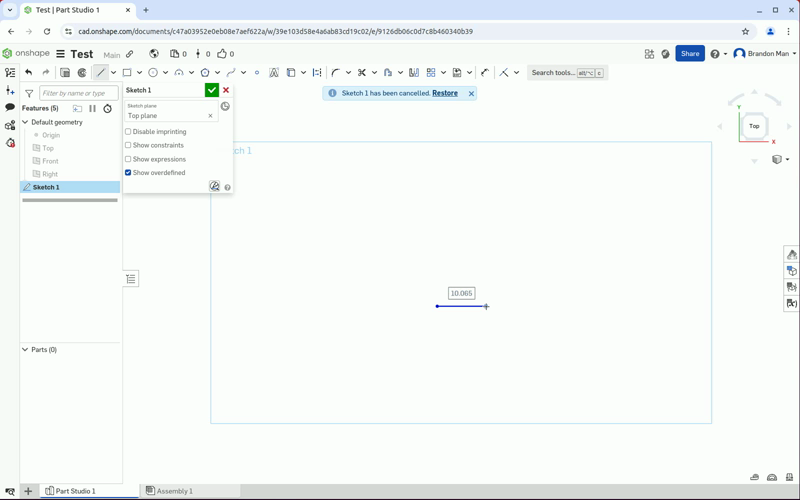
mouse_move(516, 306)
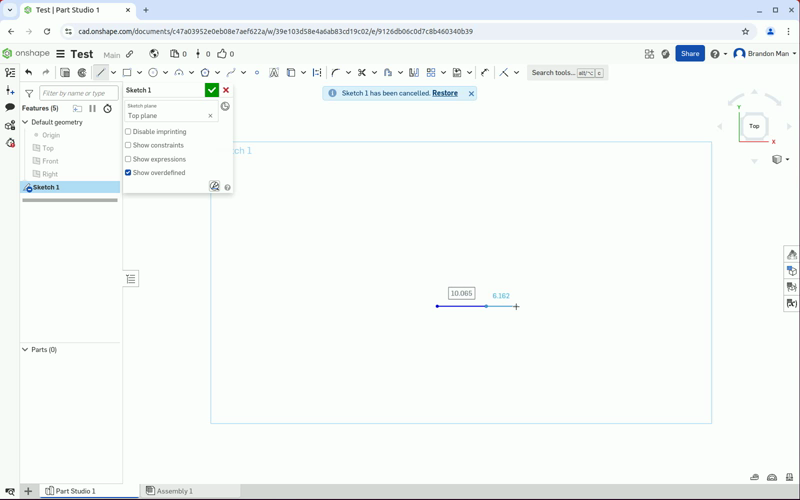
mouse_move(486, 257)
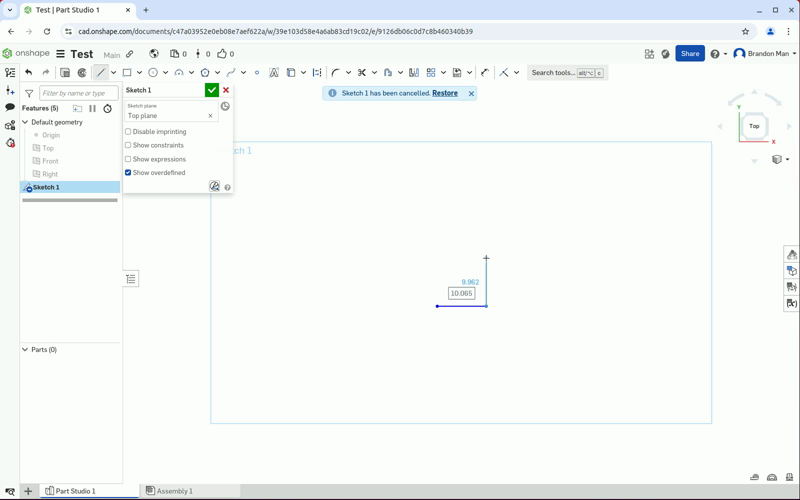
click(486, 257)
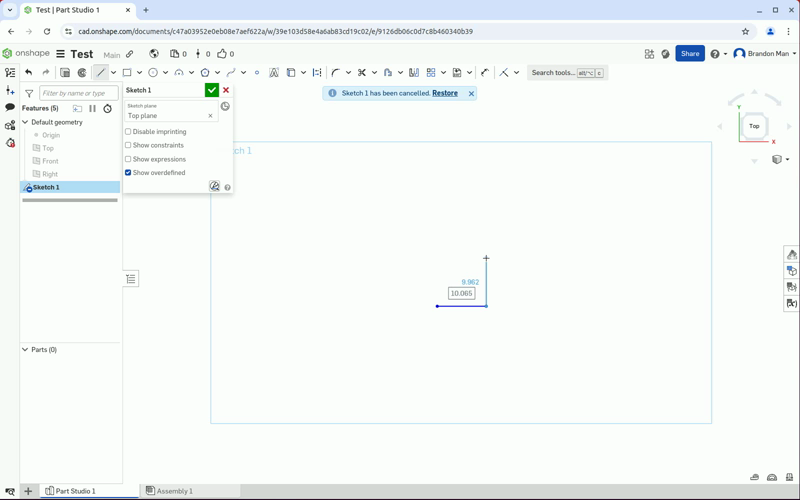
key_up(shift)
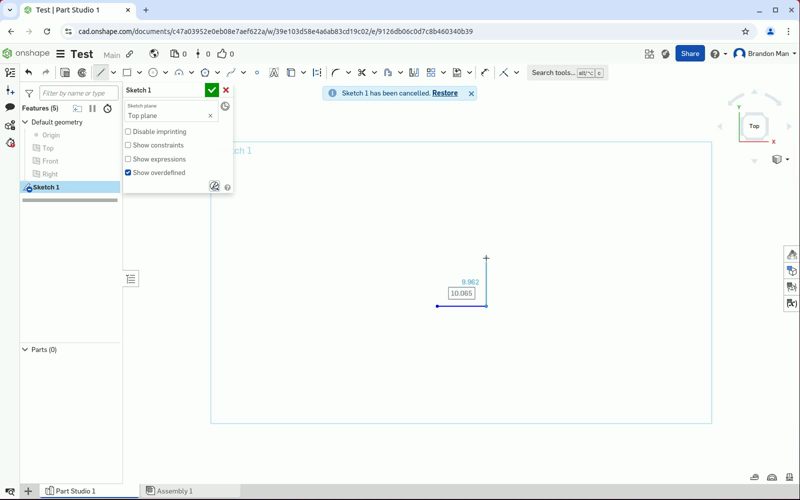
key_down(shift)
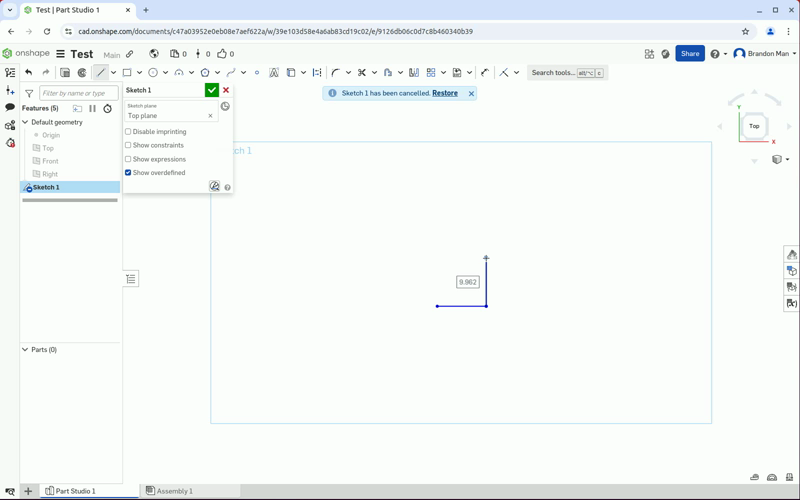
mouse_move(516, 257)
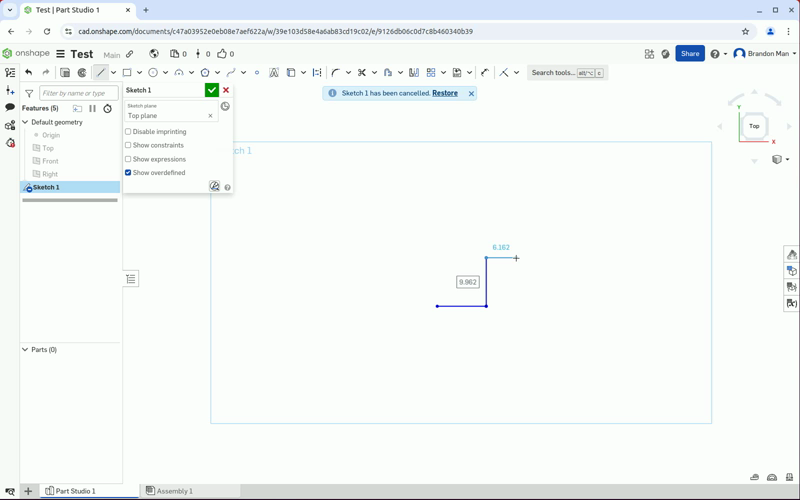
mouse_move(437, 257)
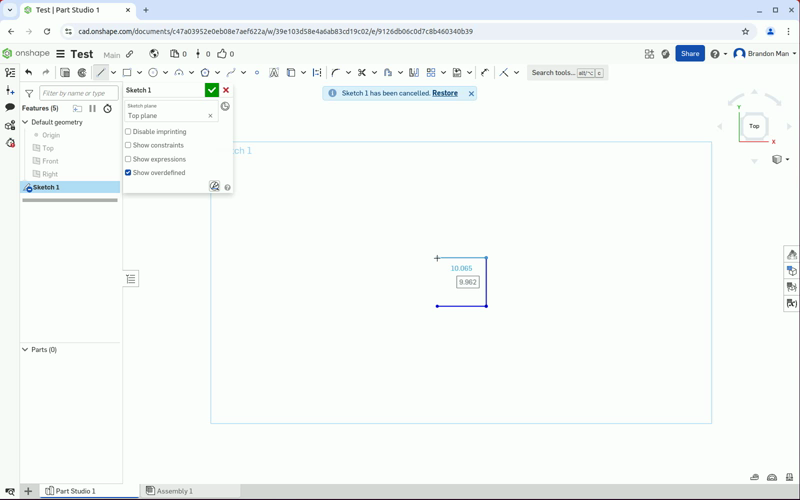
click(437, 257)
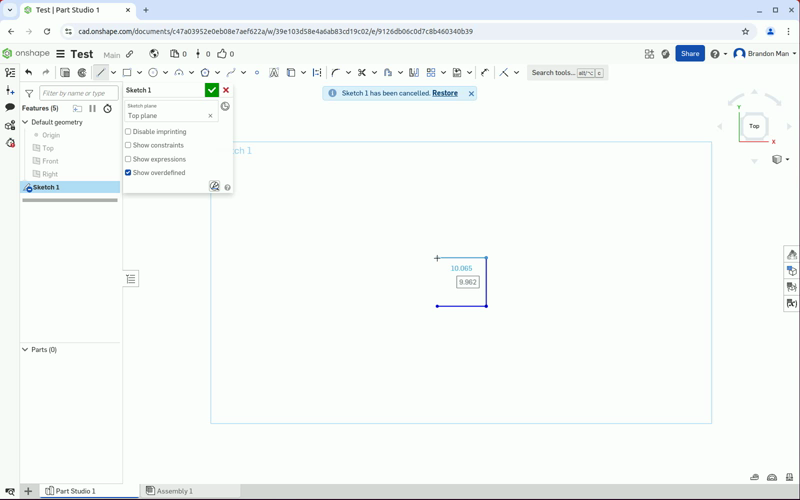
key_up(shift)
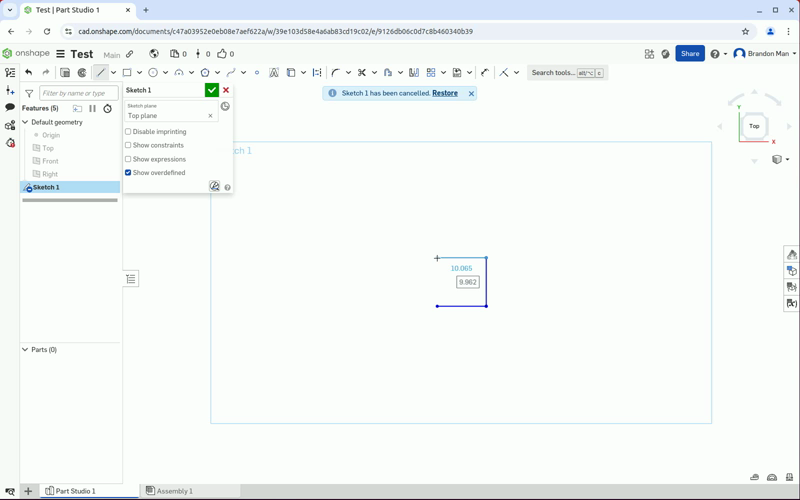
mouse_move(467, 257)
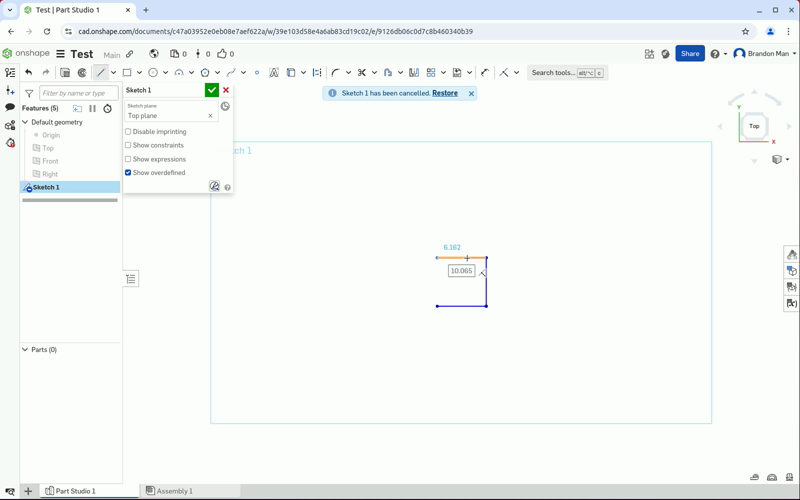
key_down(shift)
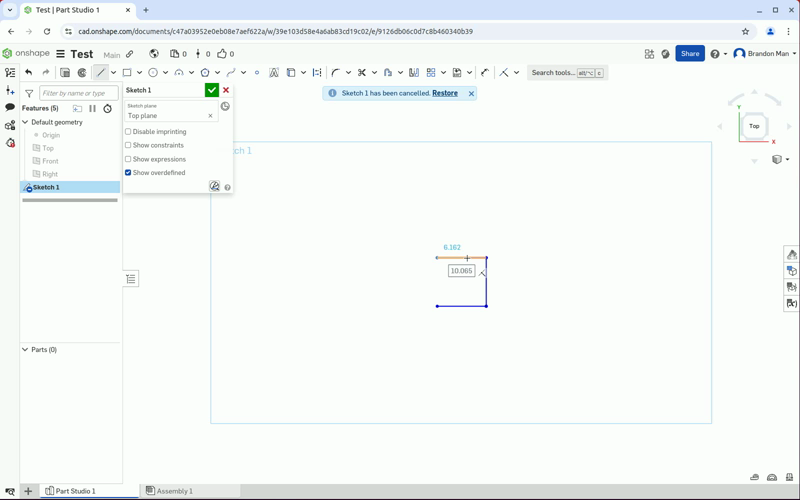
mouse_move(437, 306)
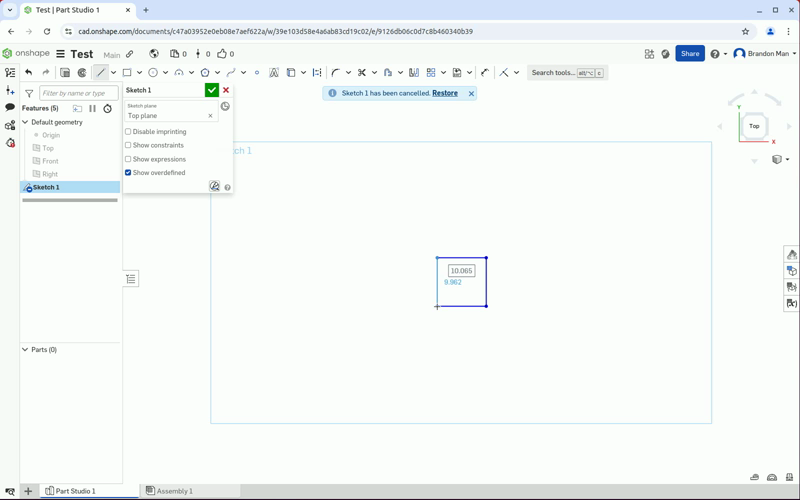
key_up(shift)
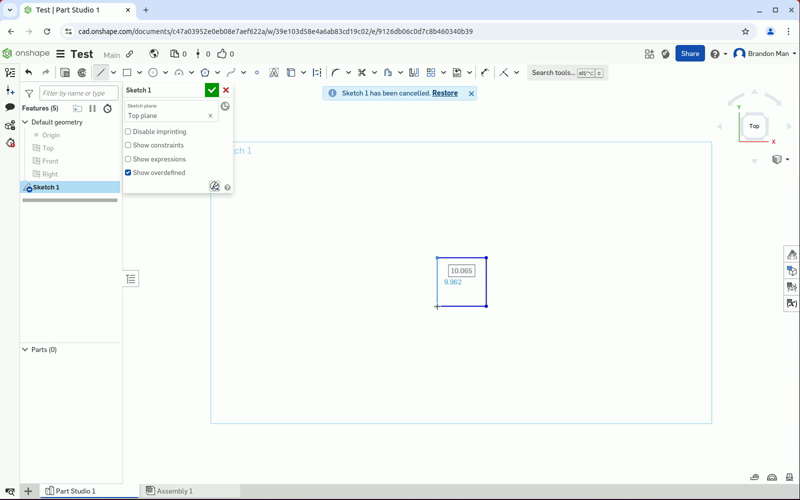
click(437, 306)
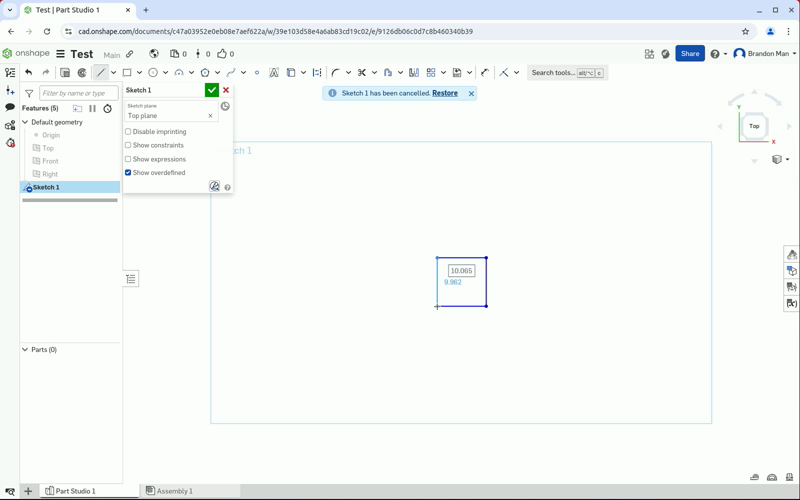
key(esc)
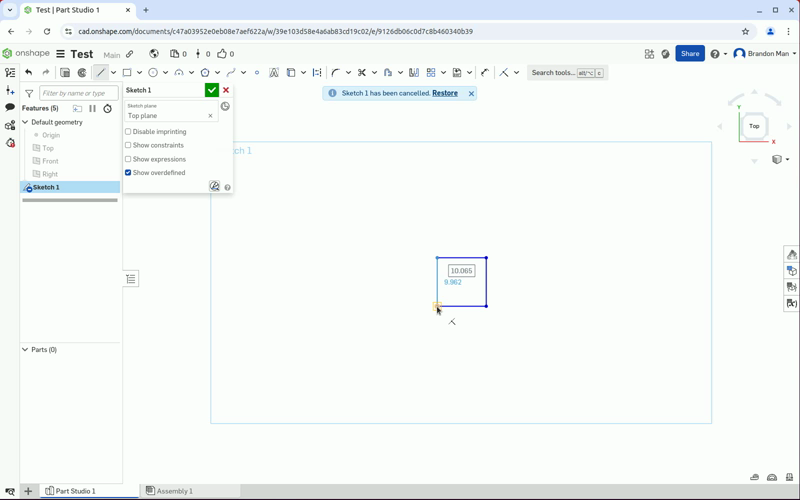
mouse_move(450, 274)
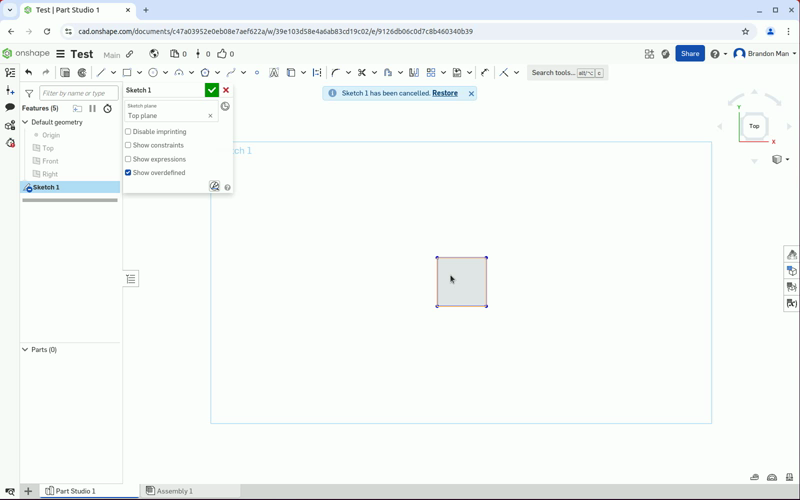
click(450, 274)
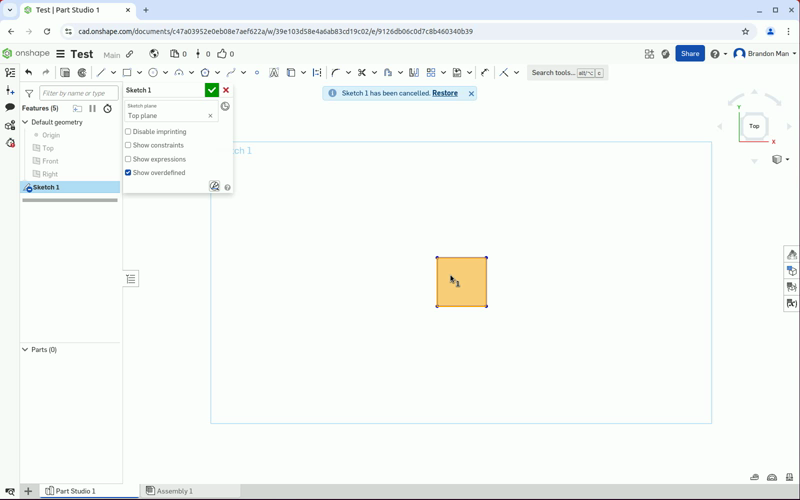
mouse_move(73, 352)
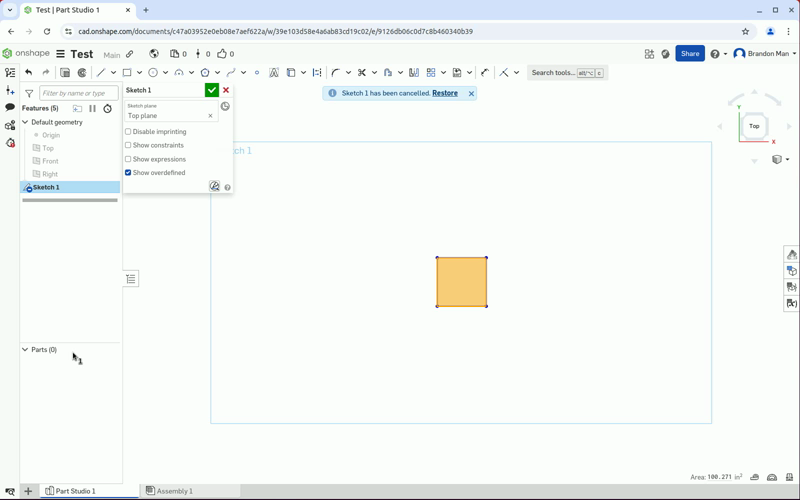
key(shift+y)
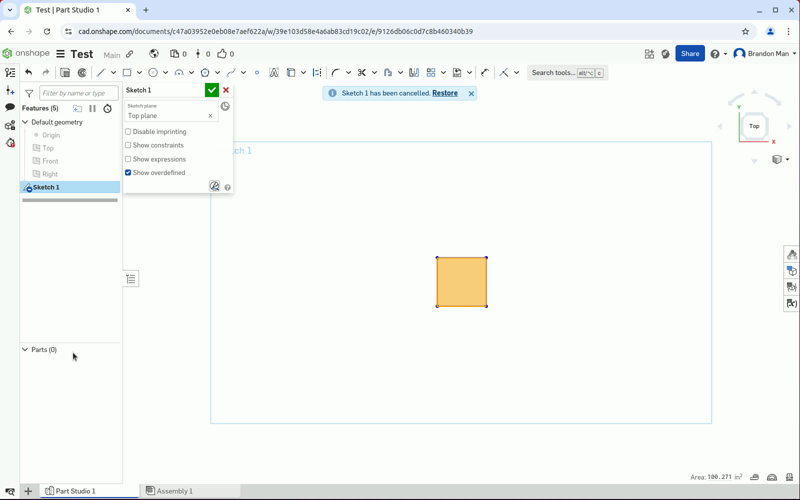
key(shift+e)
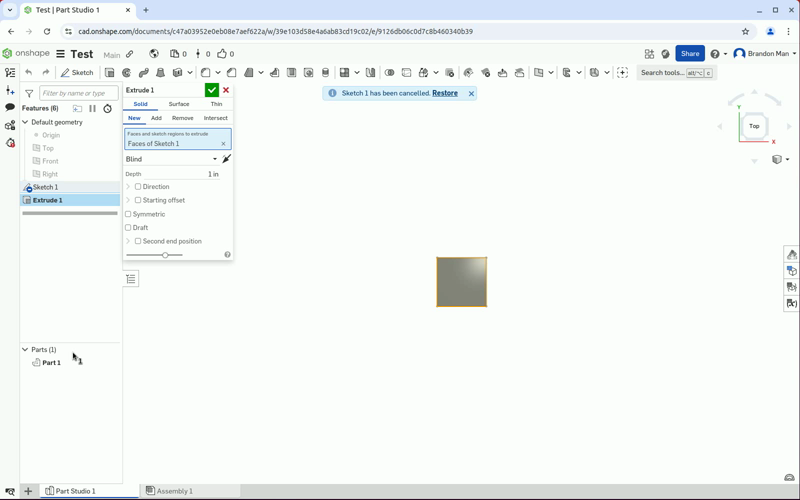
mouse_move(143, 106)
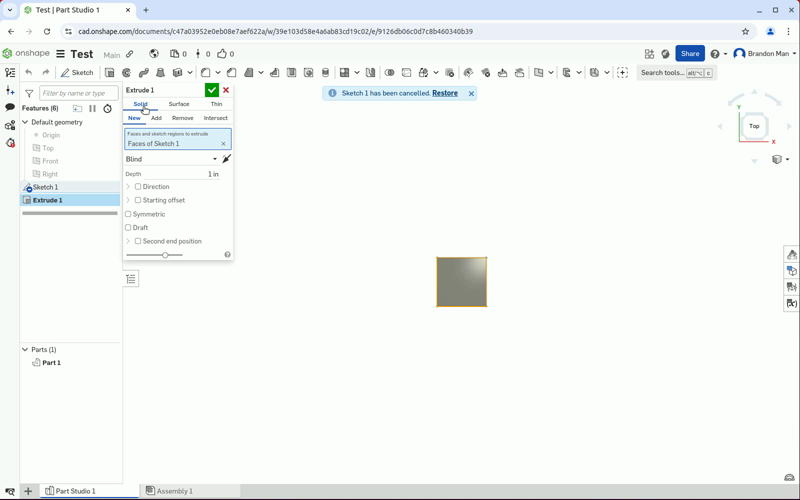
click(143, 106)
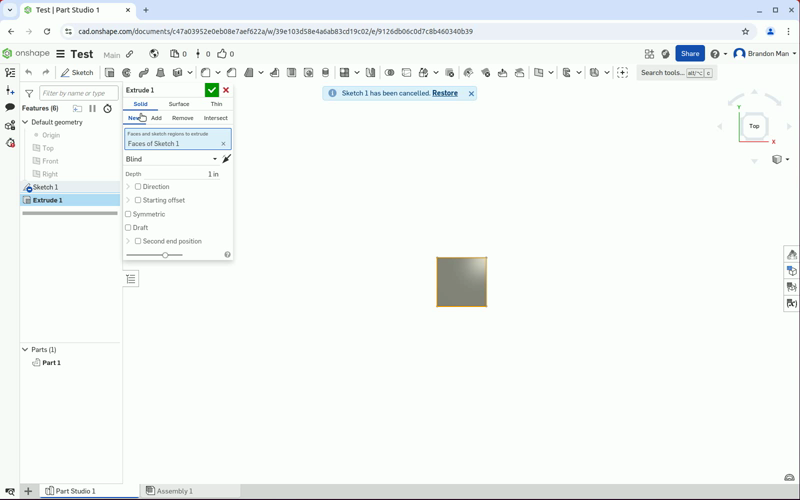
mouse_move(137, 120)
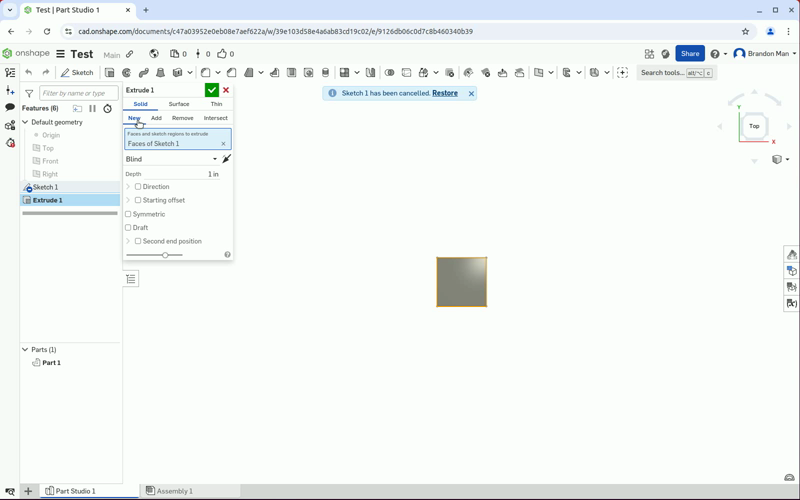
click(137, 120)
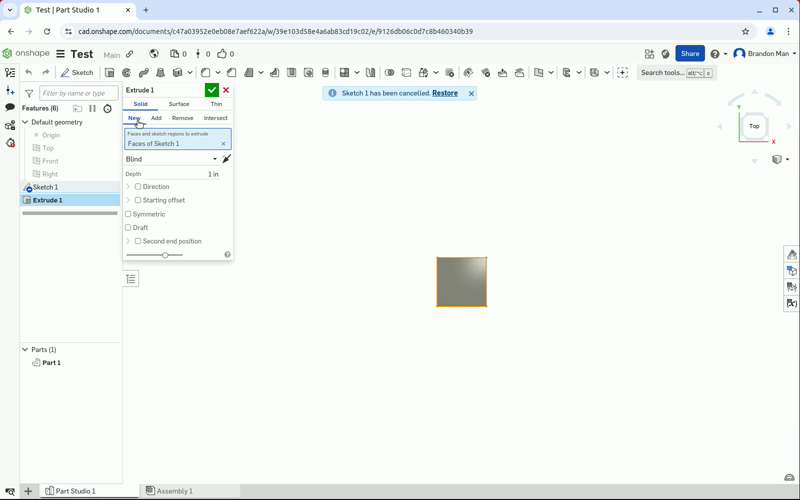
key(tab, 4)
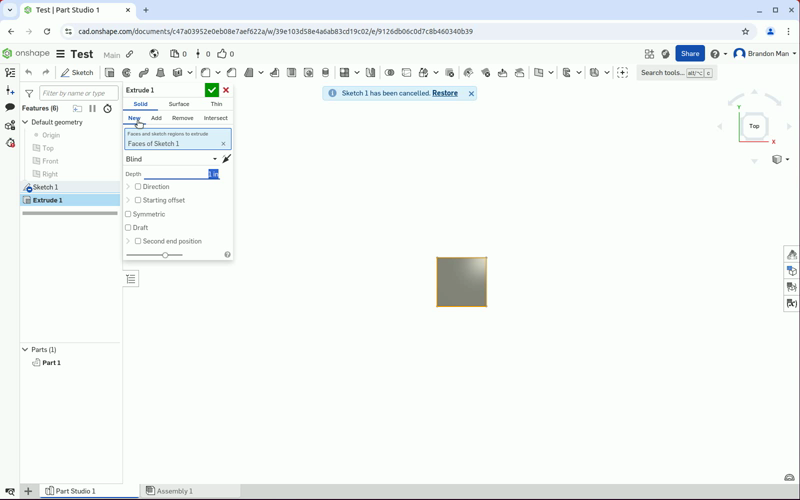
text(9.869)
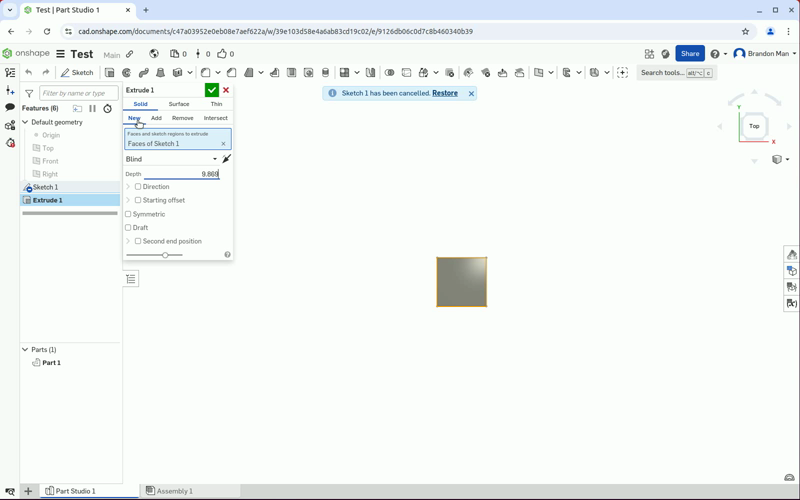
key(enter)
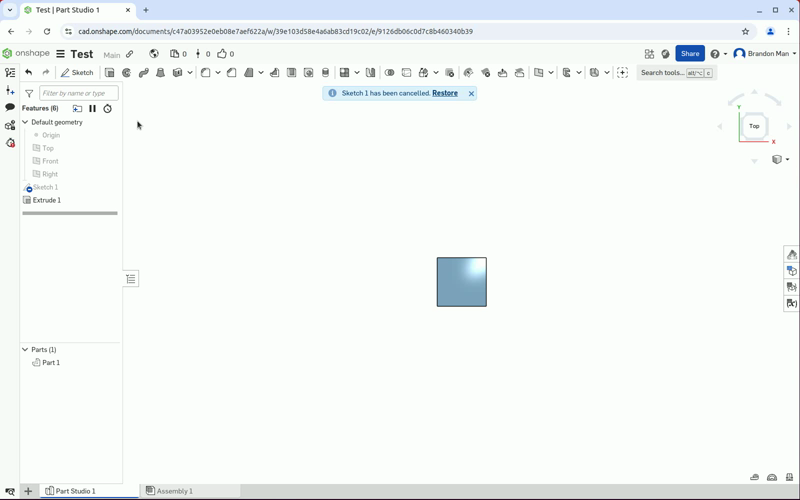
key(shift+h)
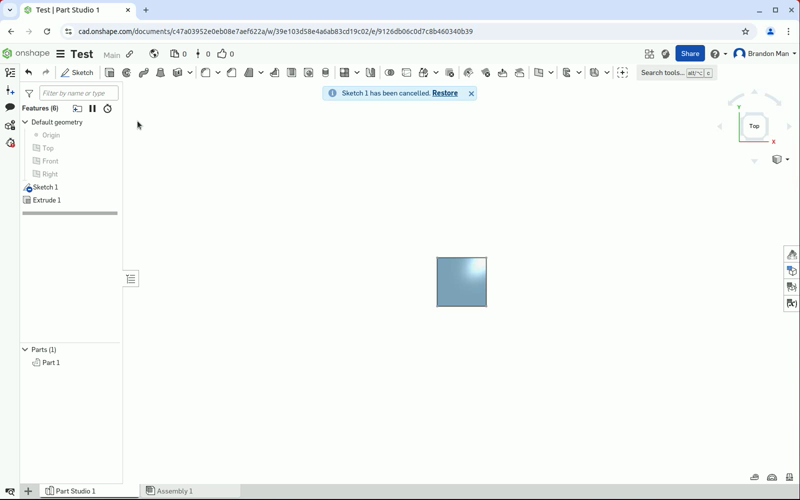
key(shift+h)
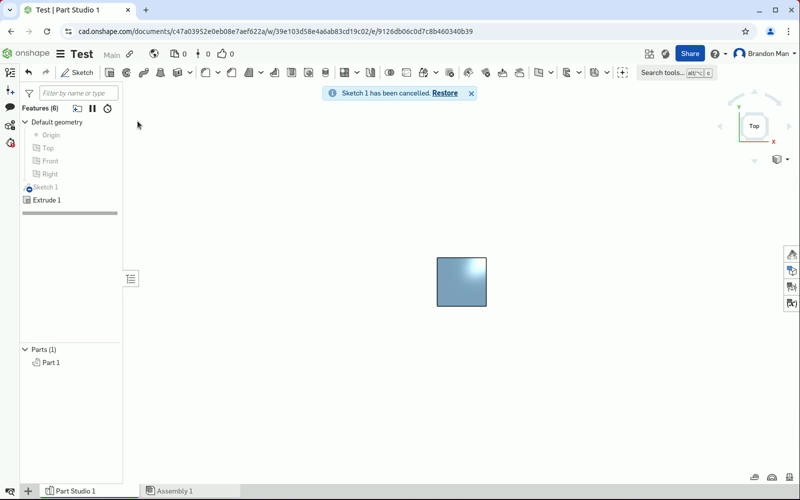
mouse_move(73, 189)
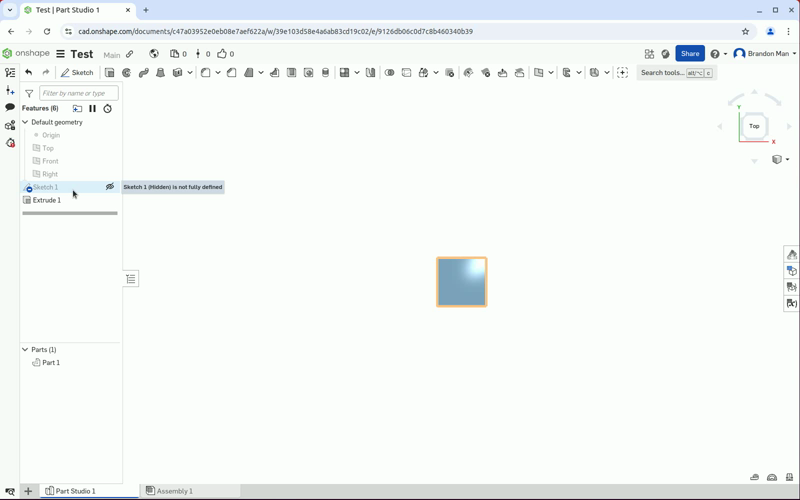
click(73, 189)
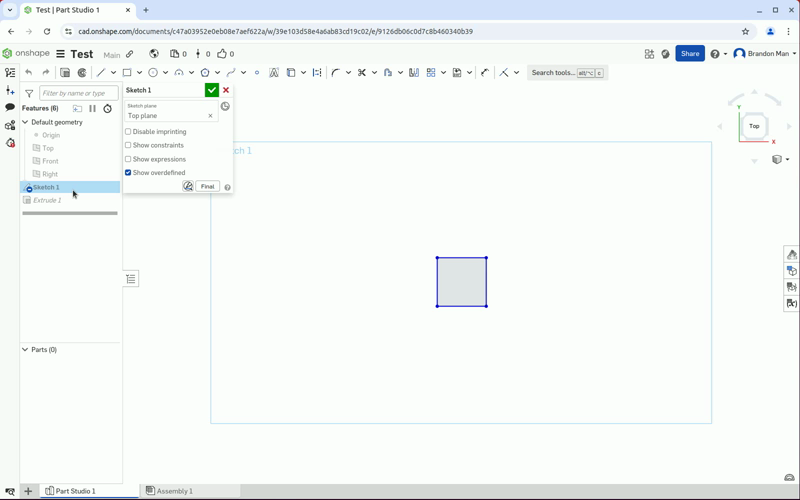
mouse_move(229, 92)
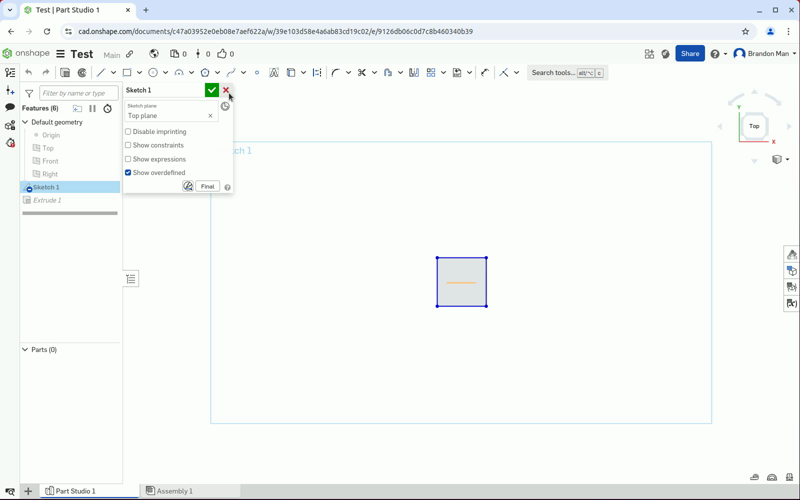
click(229, 92)
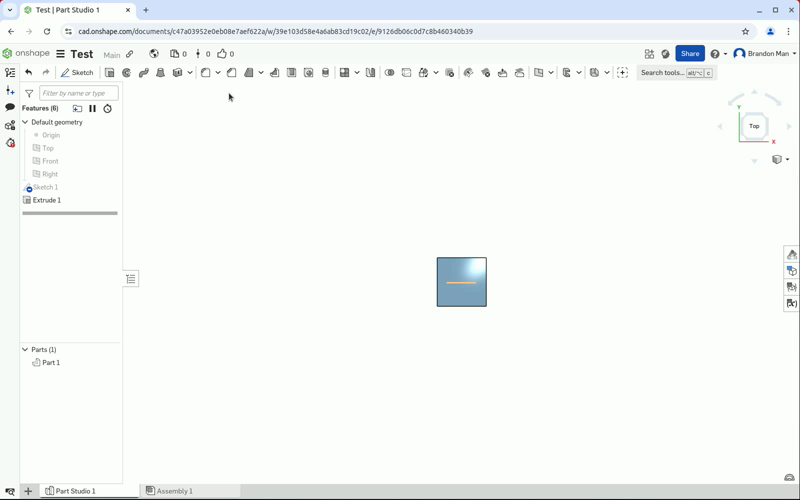
mouse_move(541, 75)
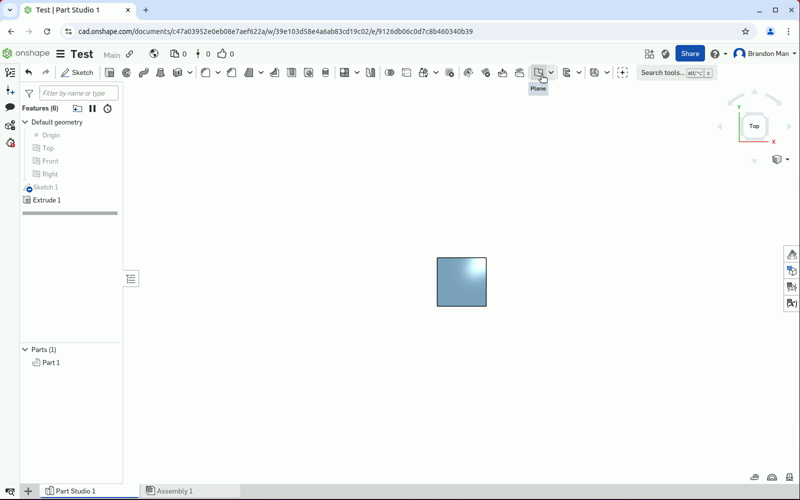
click(541, 75)
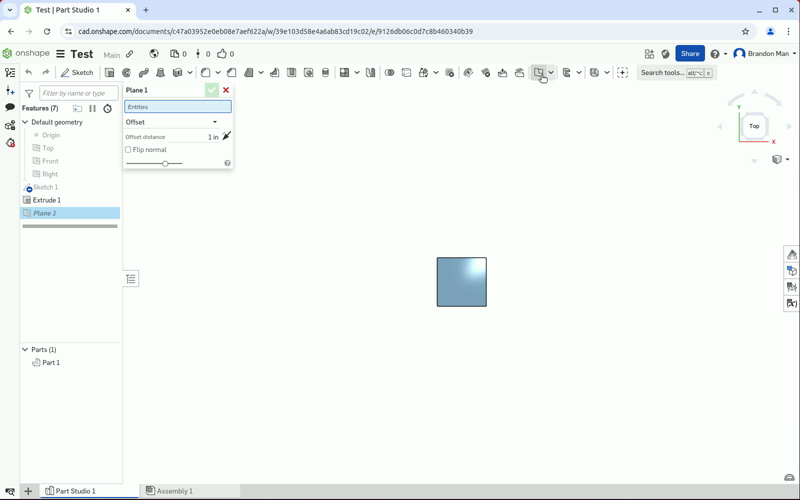
mouse_move(73, 150)
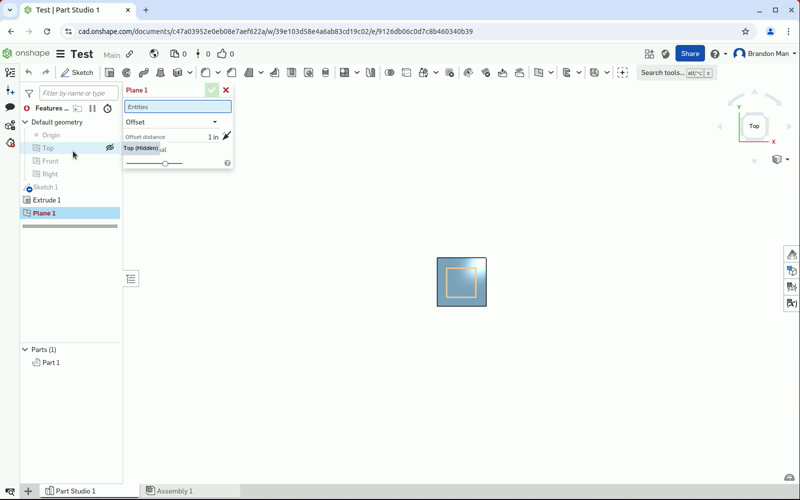
click(73, 150)
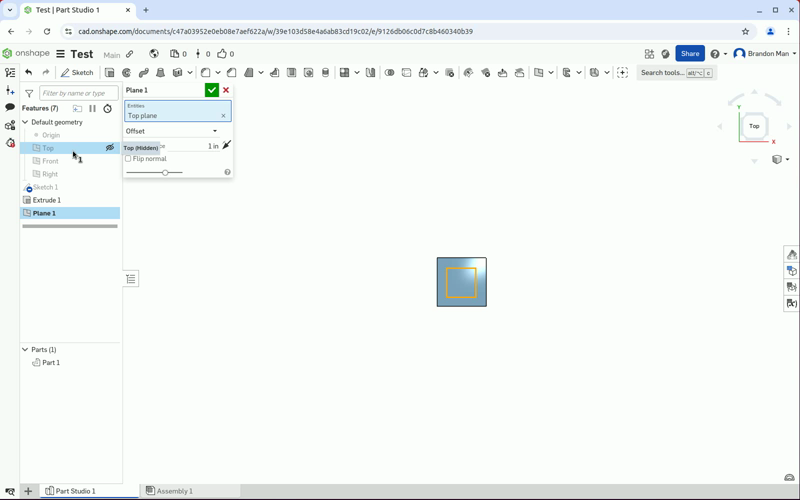
key(tab, 2)
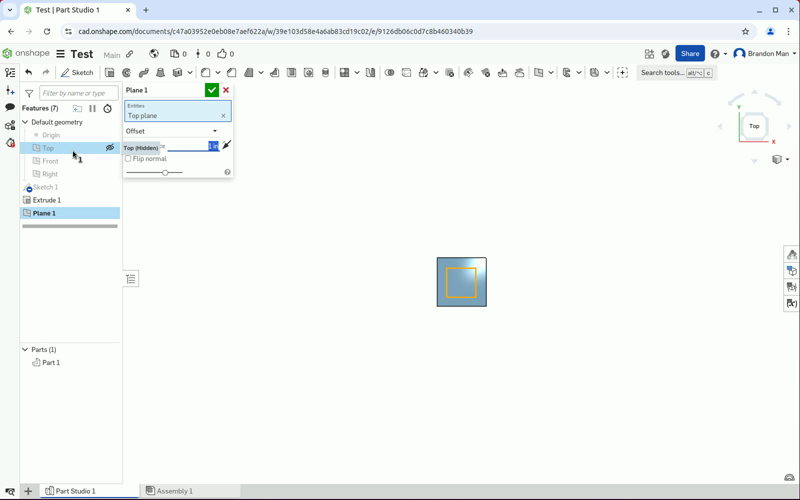
text(9.86)
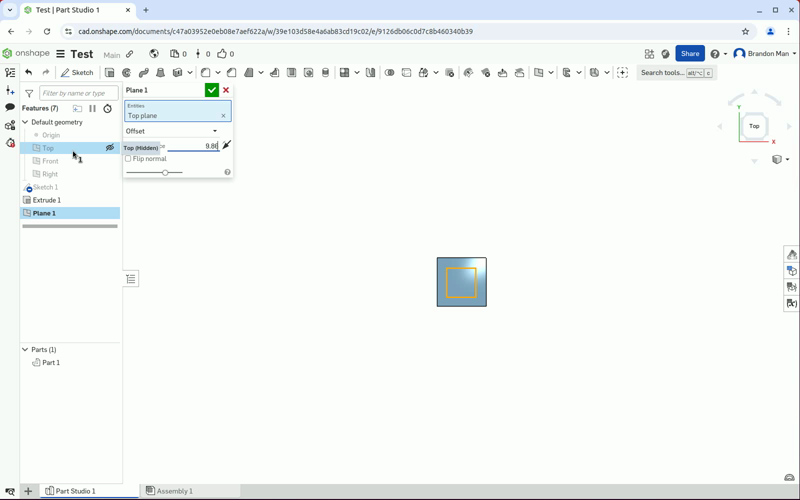
key(enter, 2)
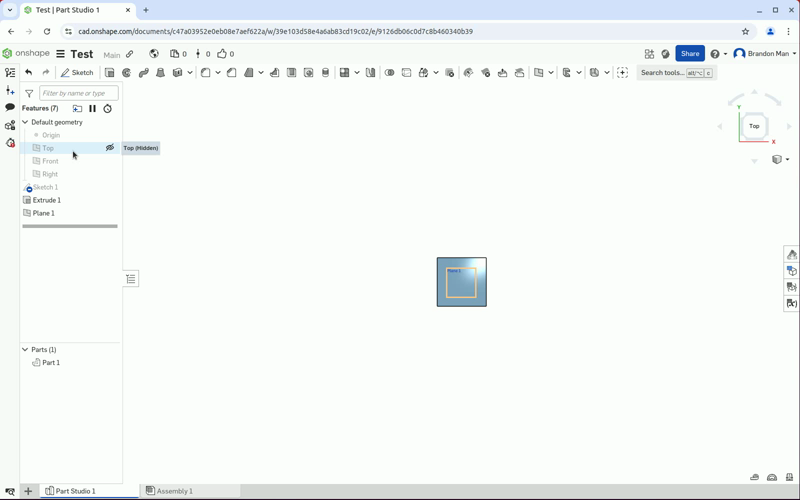
key(shift+s)
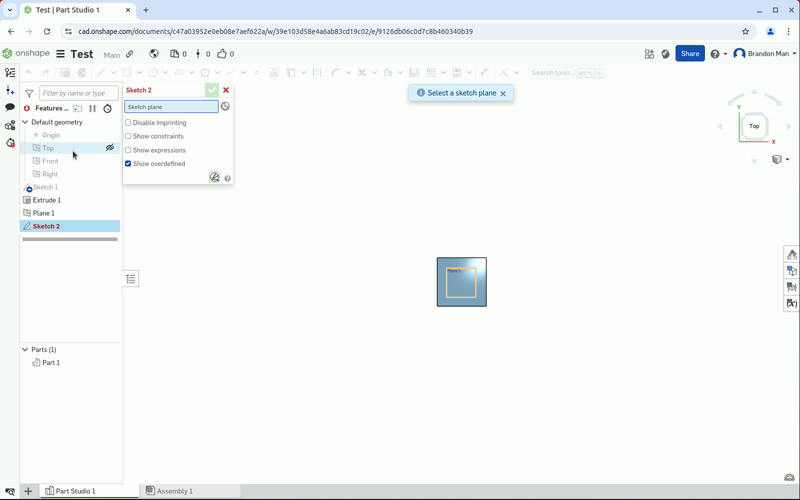
mouse_move(73, 215)
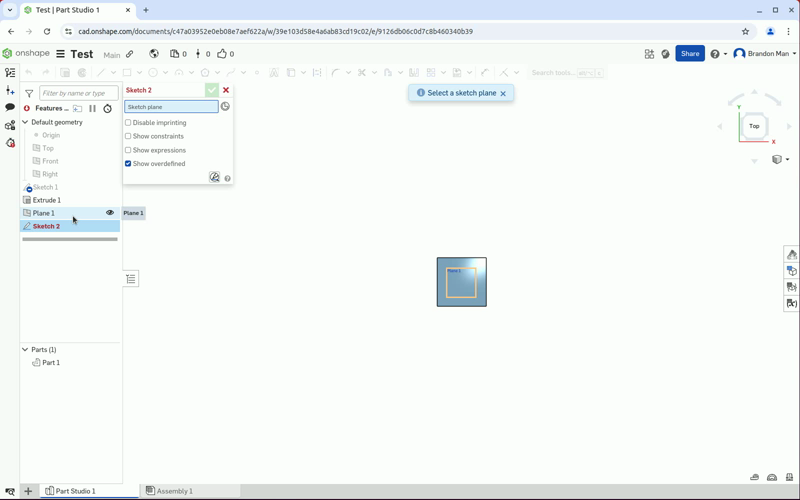
click(73, 215)
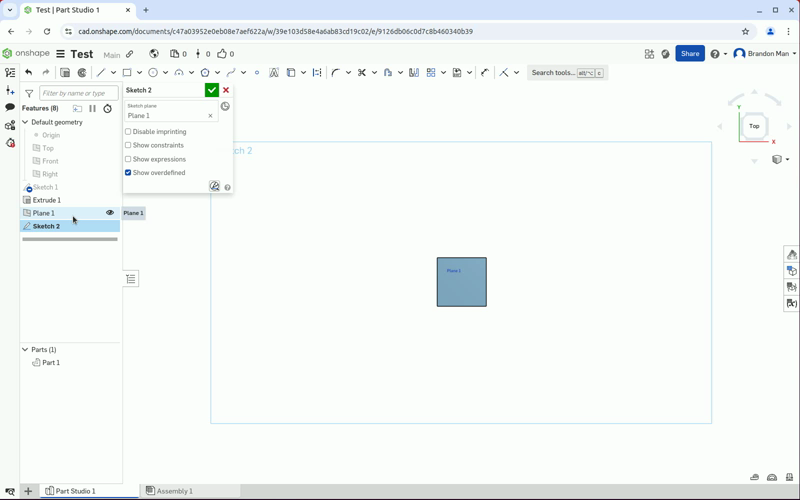
mouse_move(73, 352)
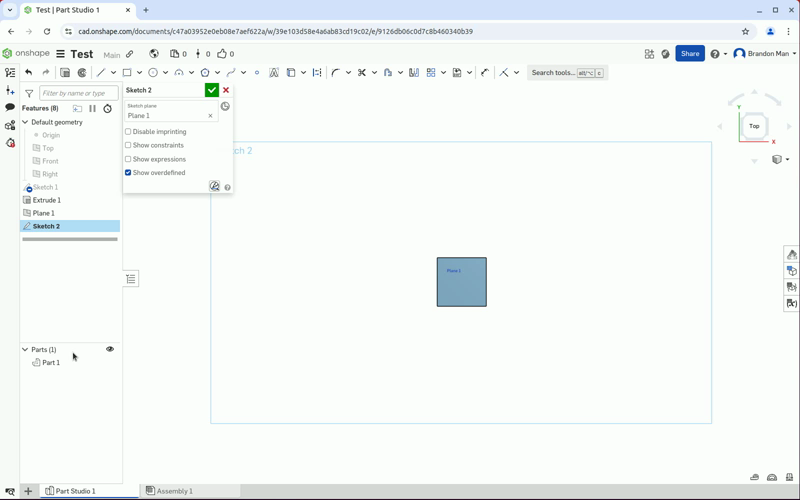
key(y)
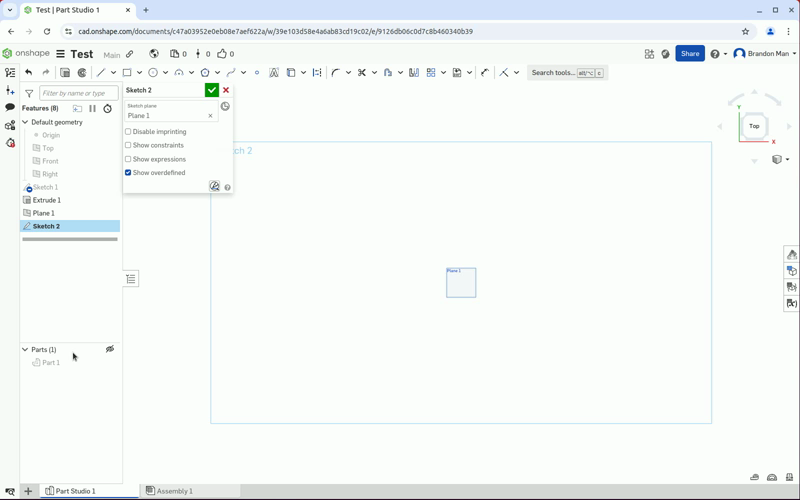
key(c)
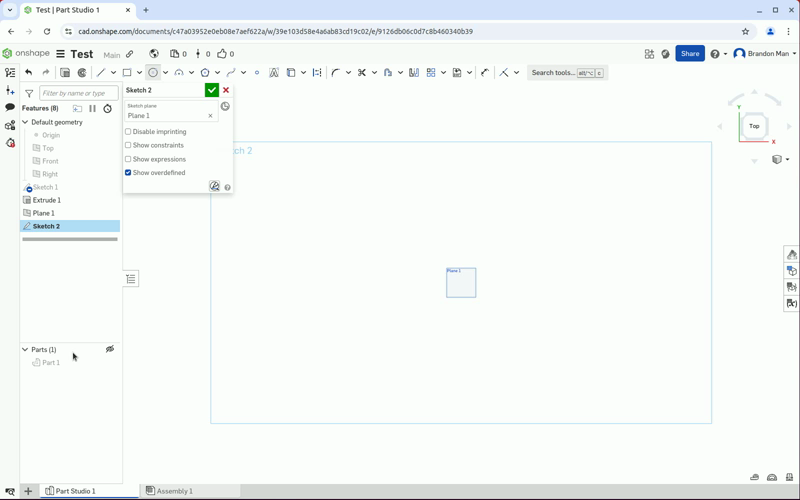
key_down(shift)
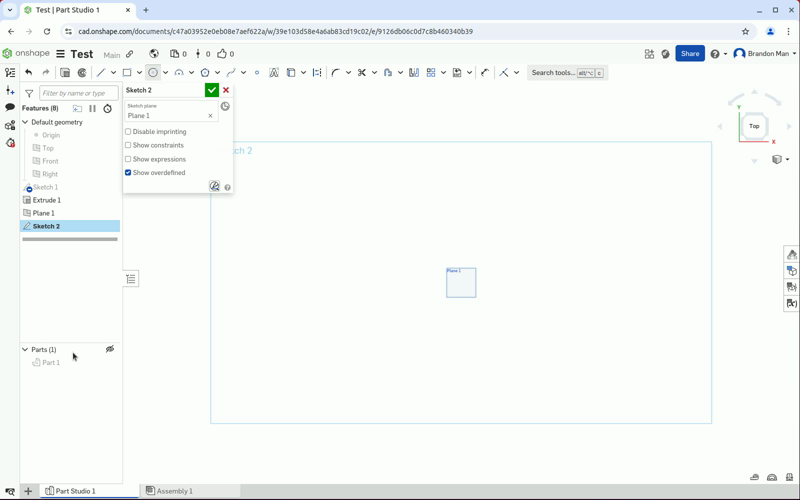
mouse_move(461, 282)
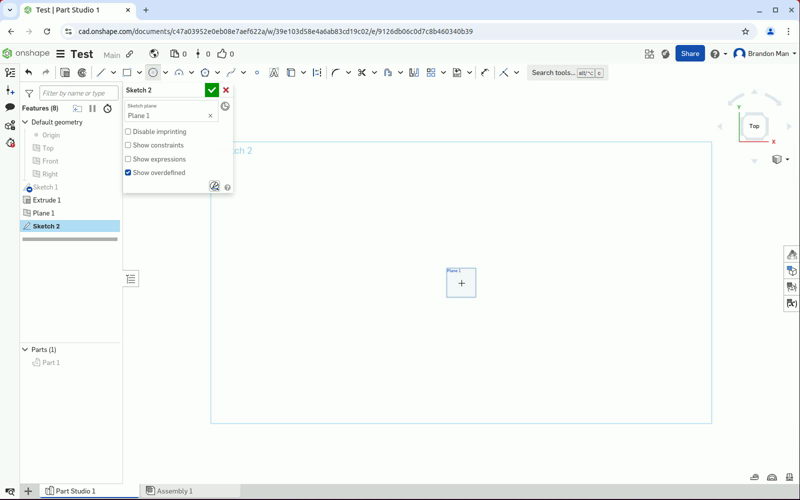
click(461, 282)
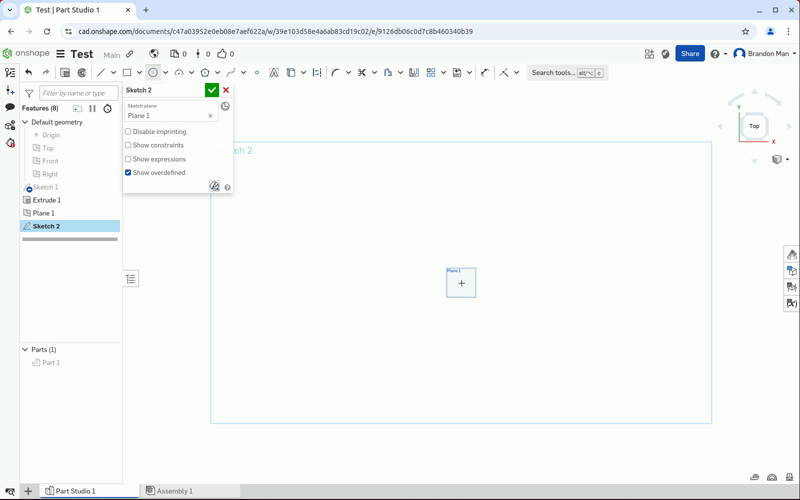
key_up(shift)
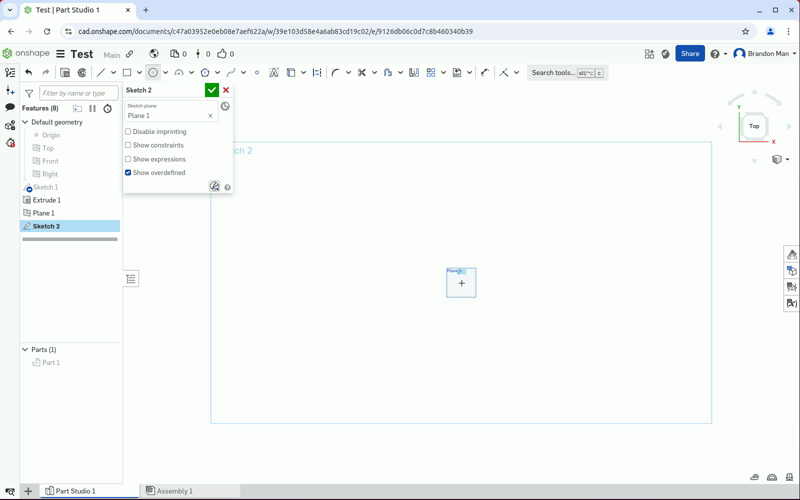
mouse_move(477, 282)
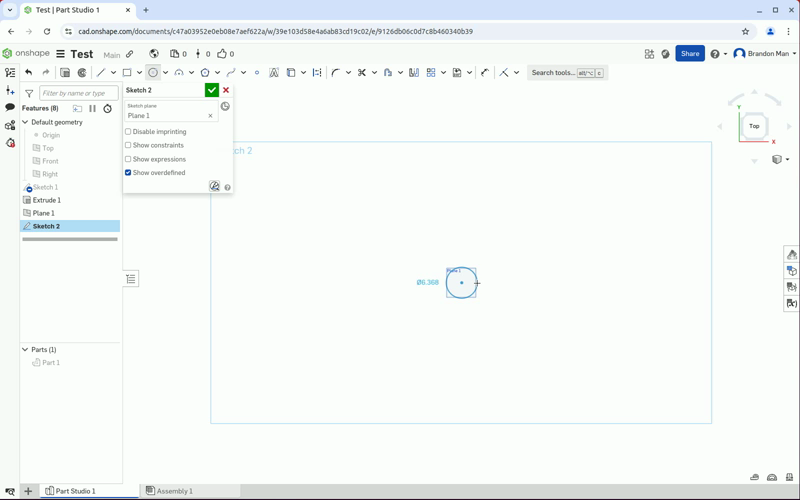
click(477, 282)
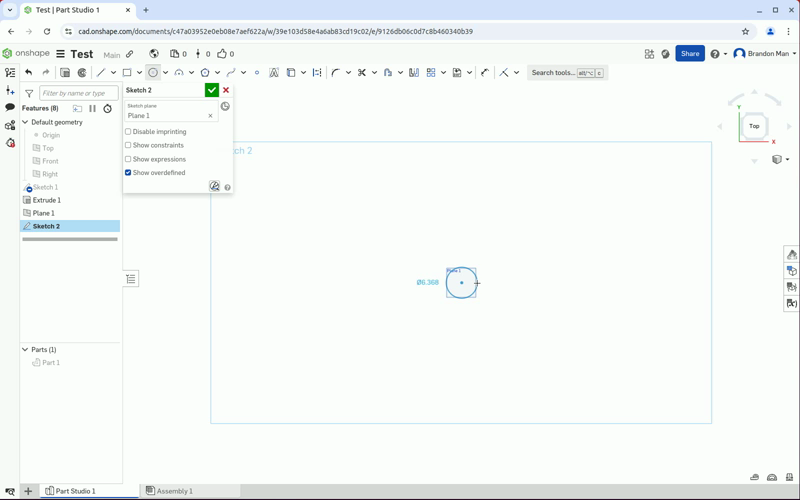
key(esc)
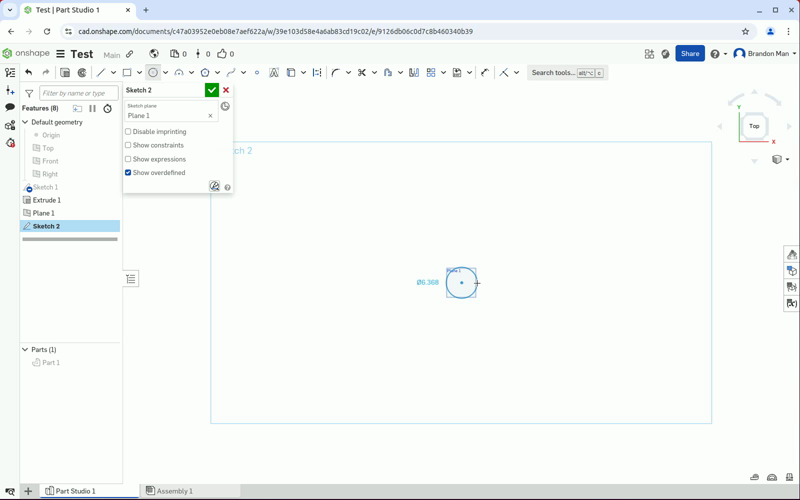
mouse_move(454, 284)
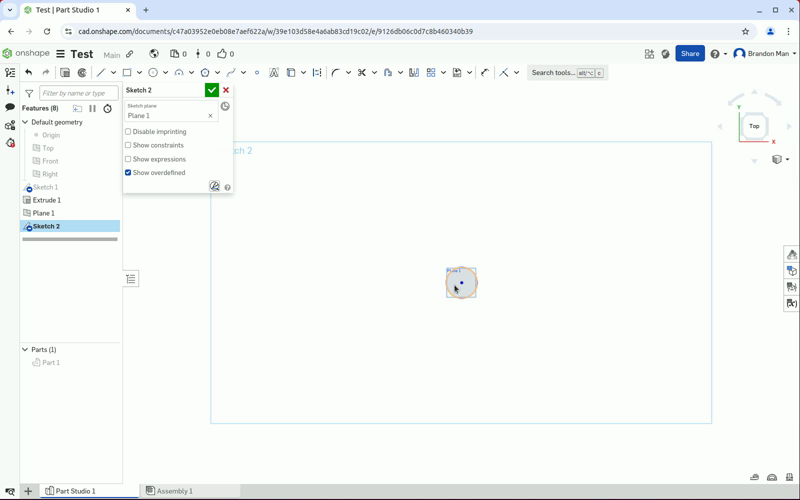
scroll(6)
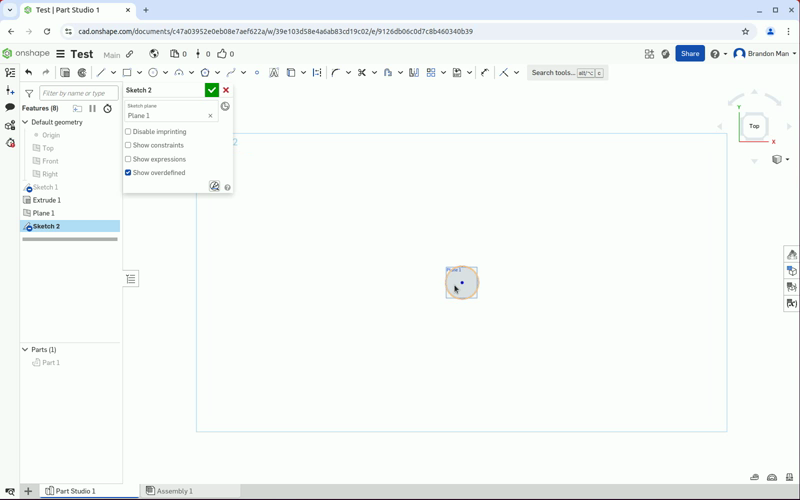
scroll(6)
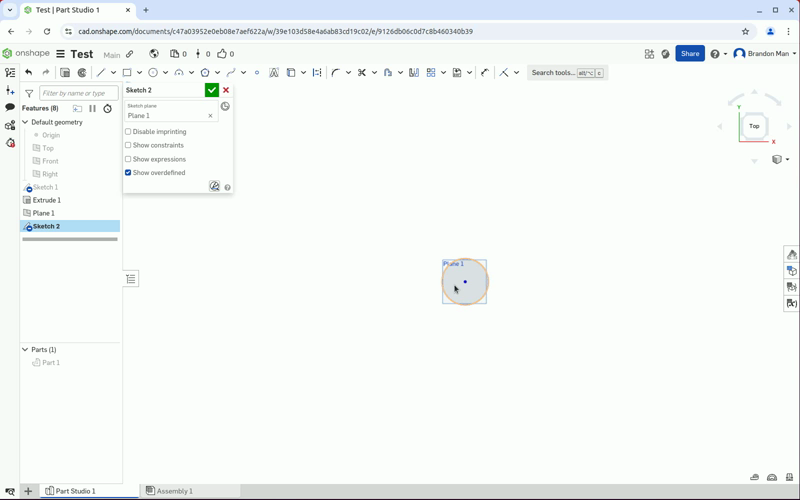
scroll(6)
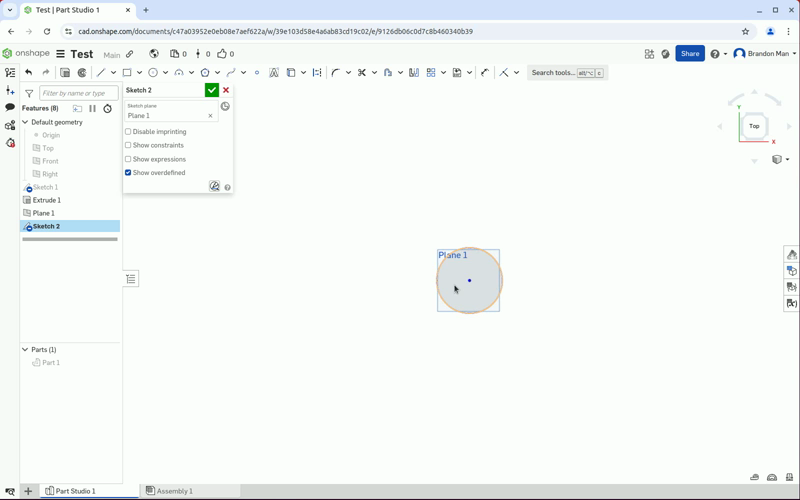
scroll(6)
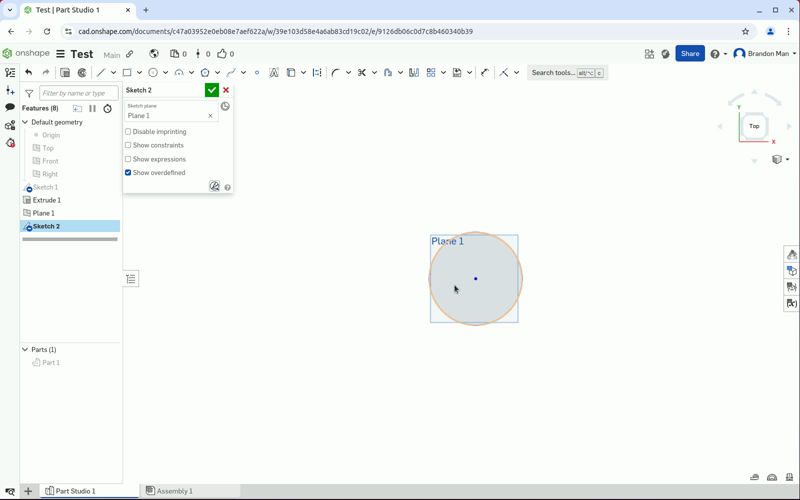
scroll(6)
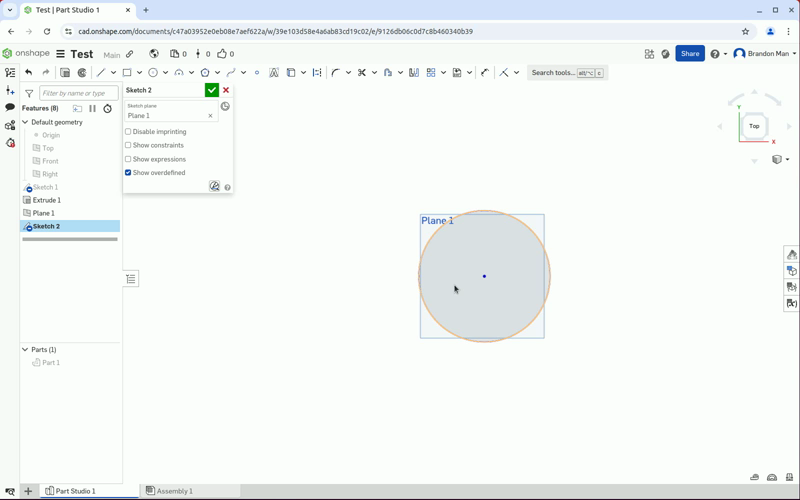
scroll(6)
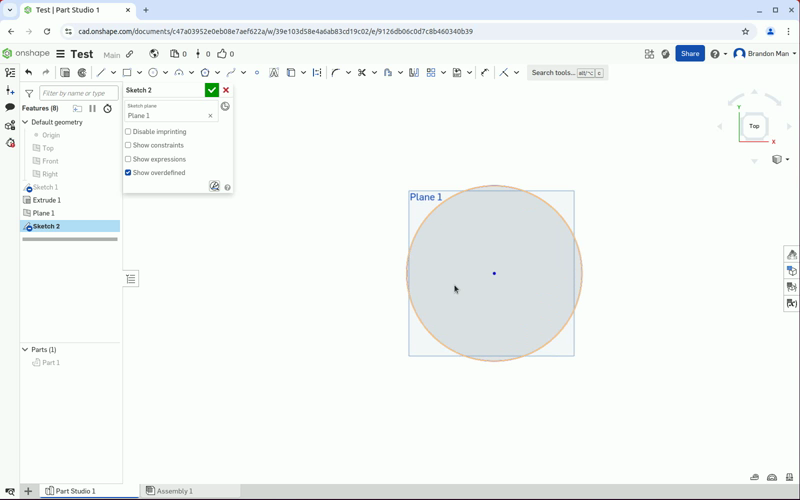
scroll(6)
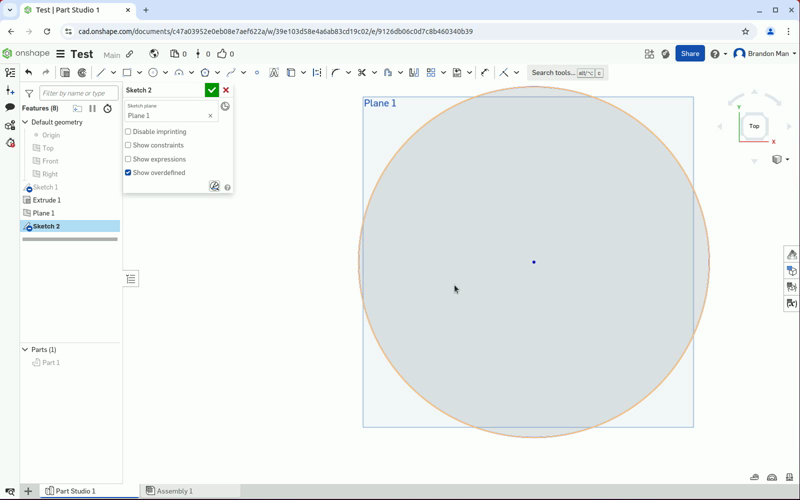
click(454, 284)
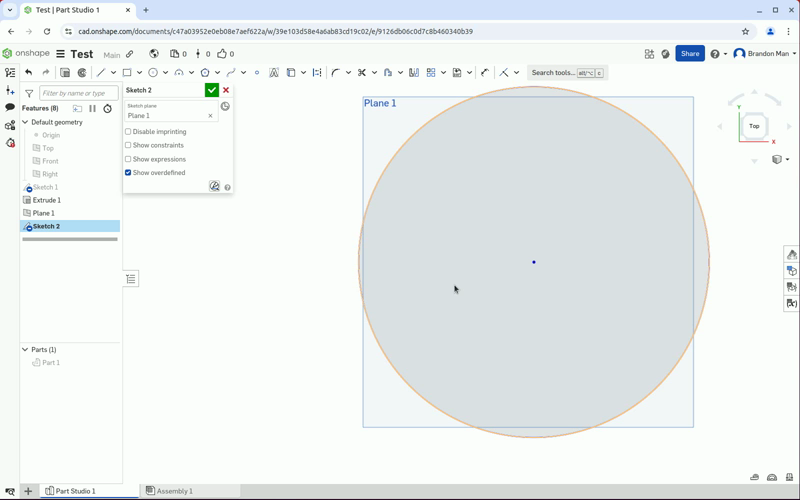
scroll(-6)
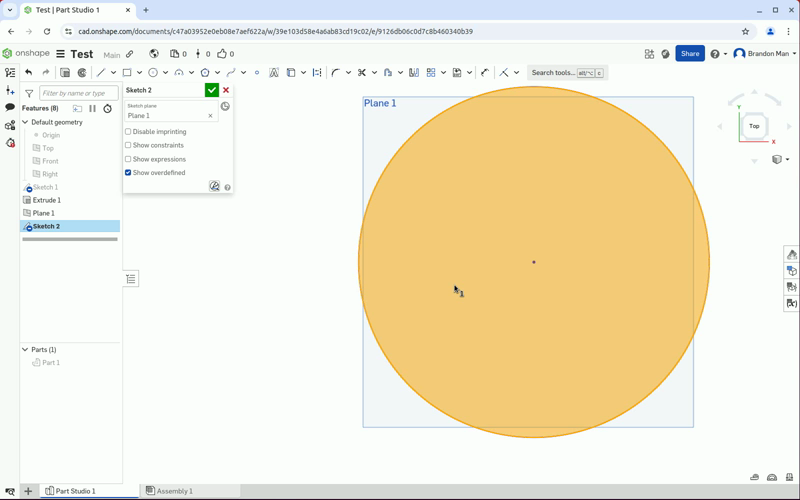
scroll(-6)
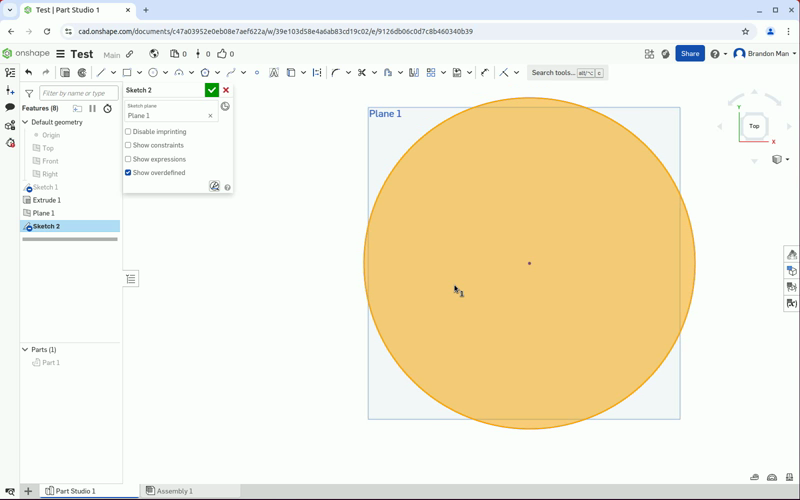
scroll(-6)
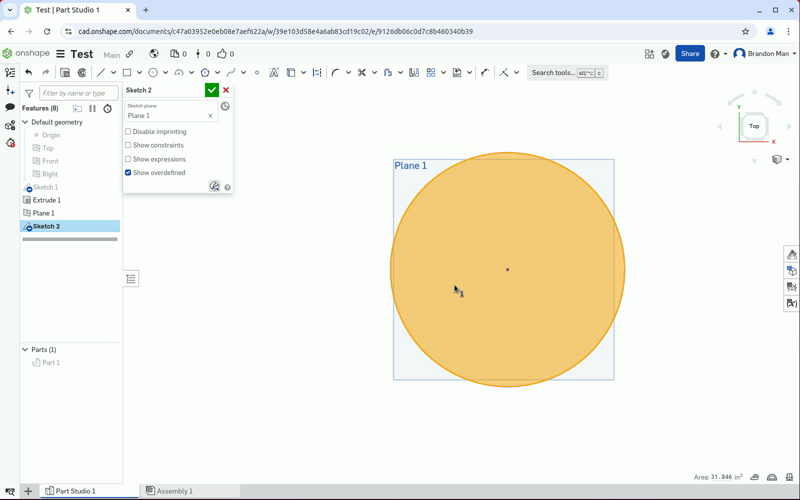
scroll(-6)
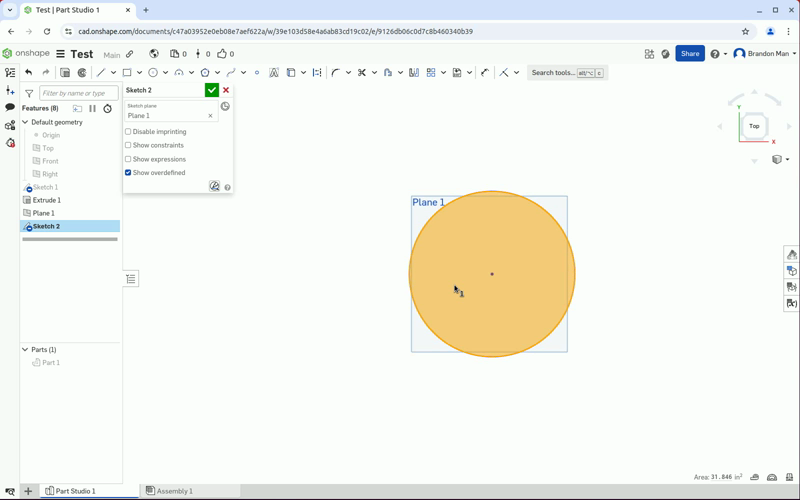
scroll(-6)
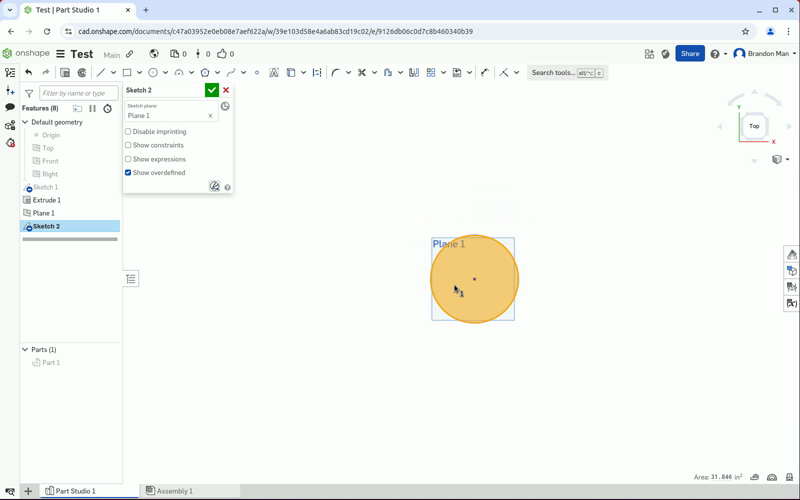
scroll(-6)
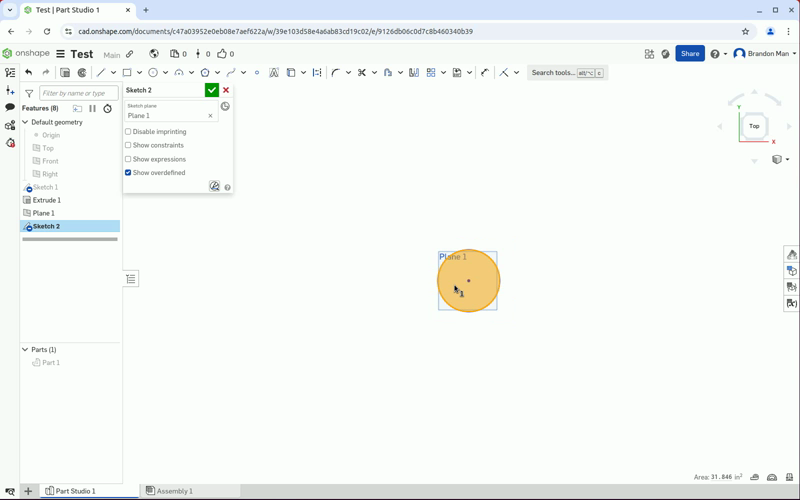
scroll(-6)
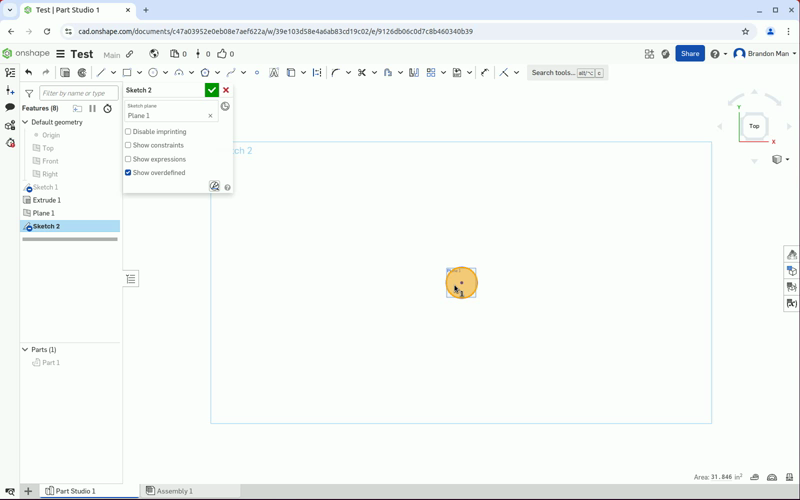
mouse_move(73, 352)
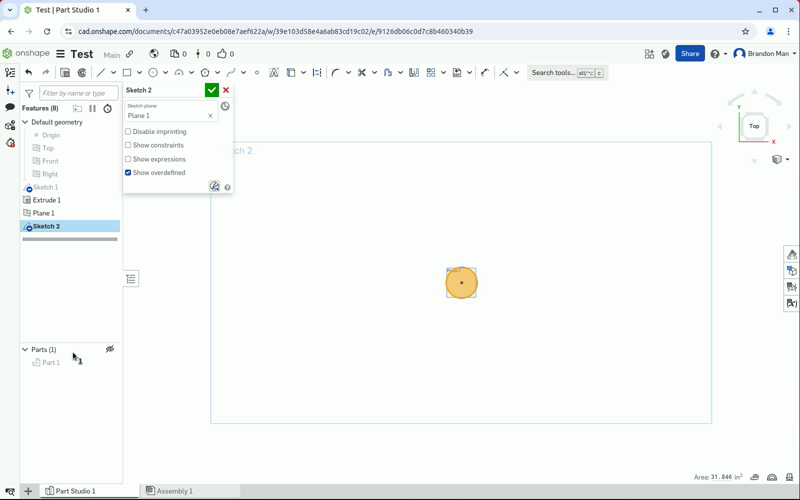
key(shift+y)
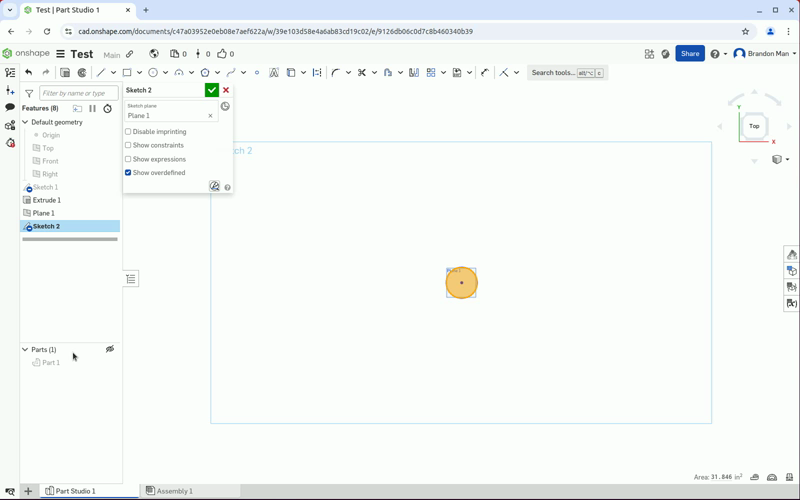
key(shift+e)
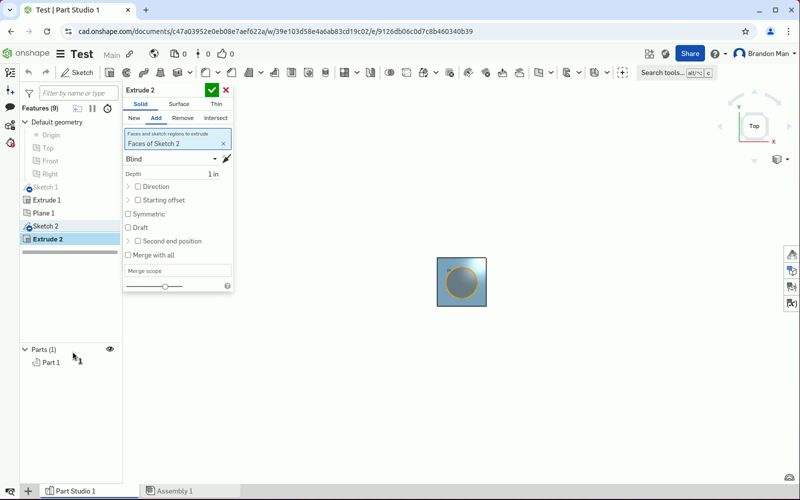
mouse_move(143, 106)
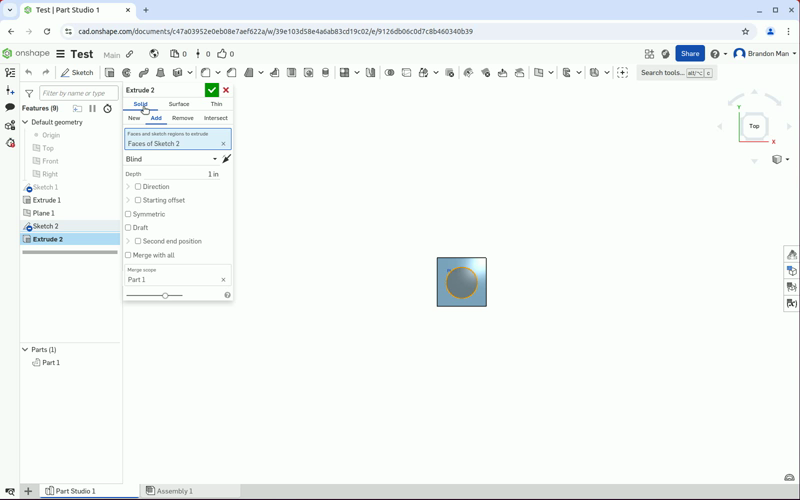
click(143, 106)
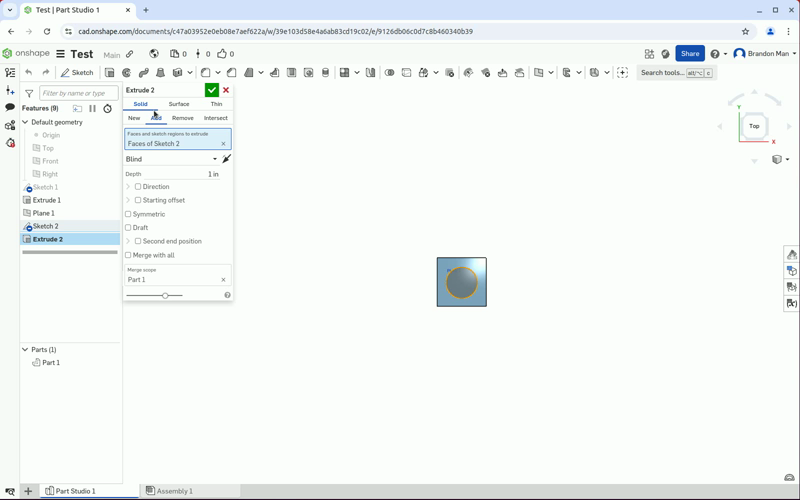
mouse_move(186, 120)
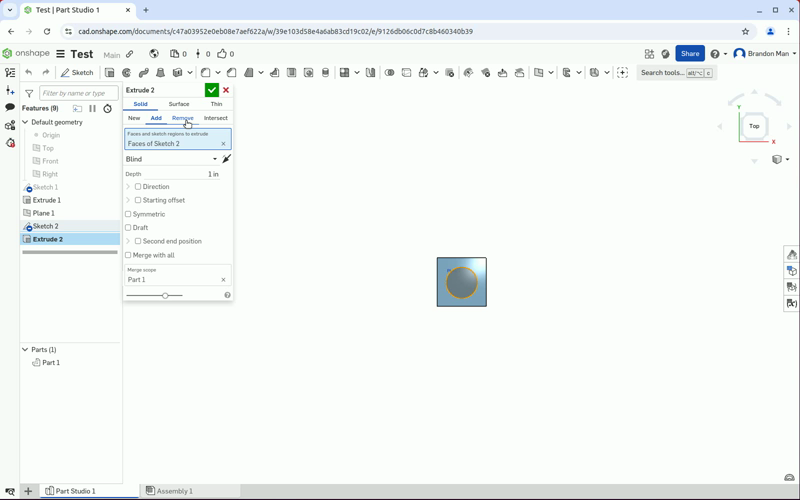
click(186, 120)
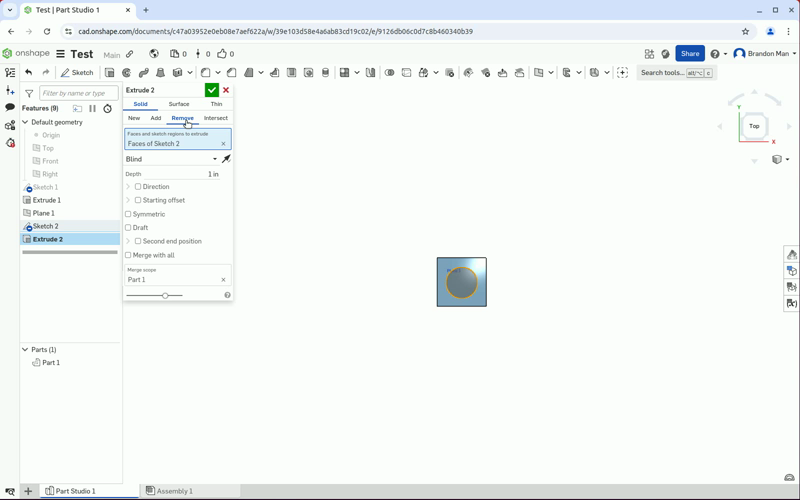
key(tab, 4)
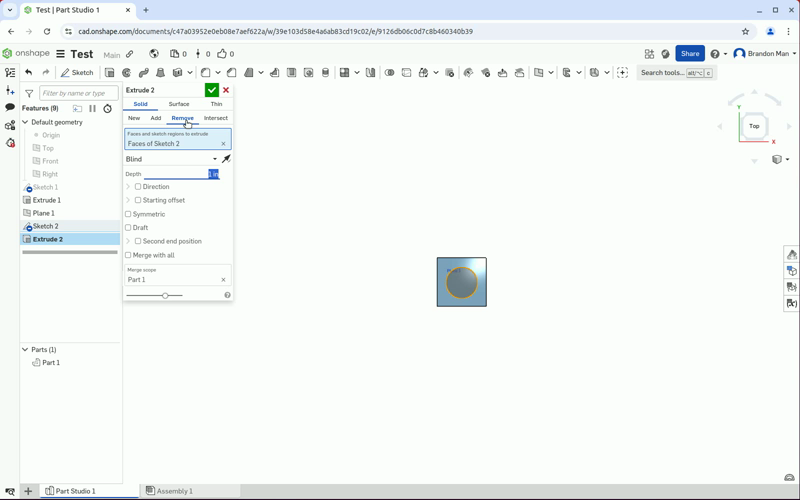
text(9.869)
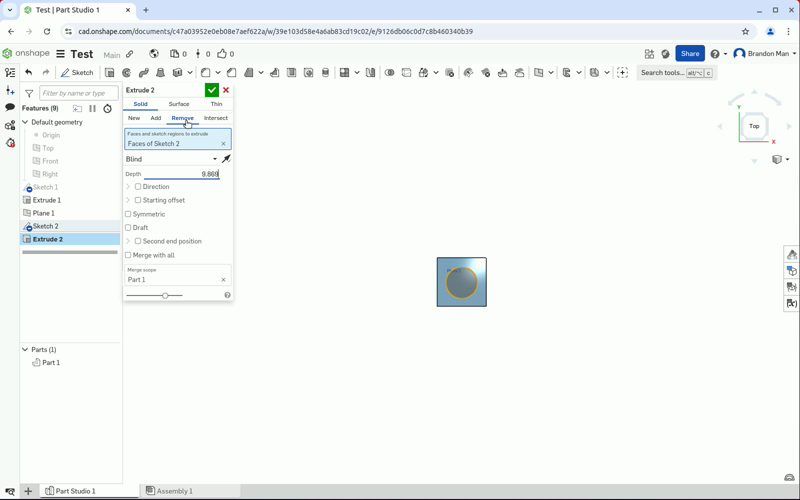
key(tab, 6)
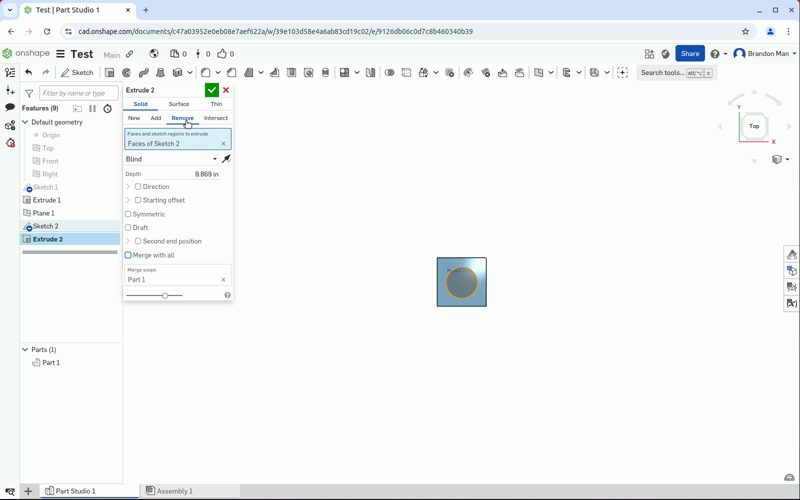
key(space)
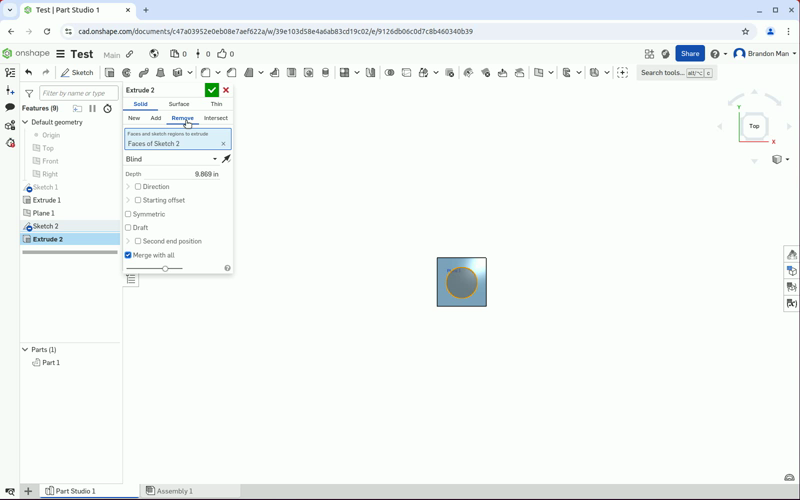
key(enter)
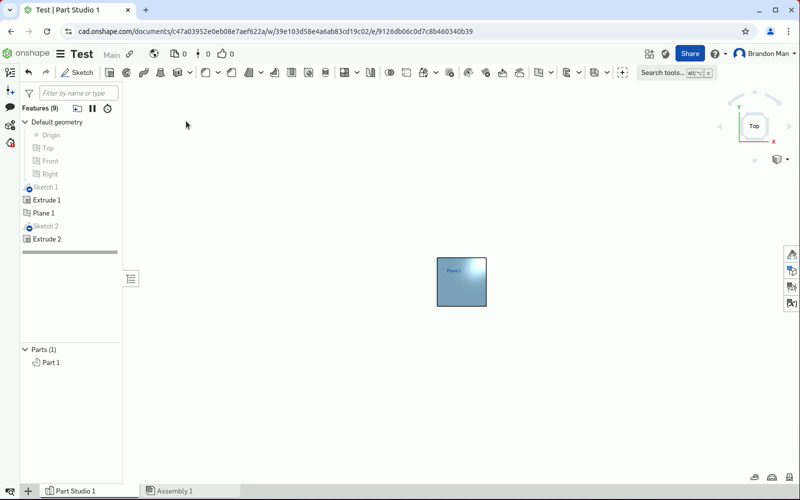
key(shift+h)
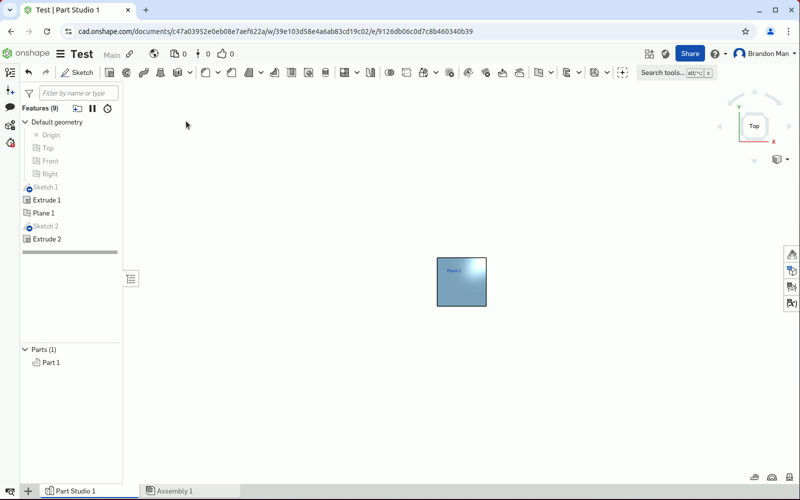
key(shift+h)
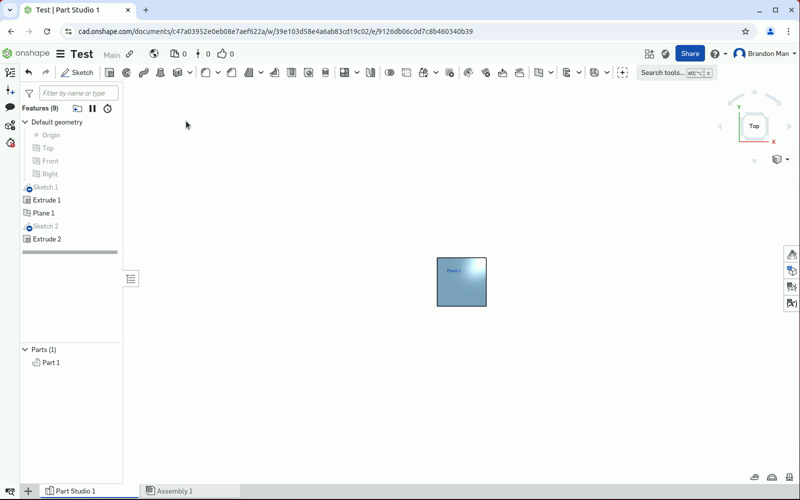
mouse_move(73, 189)
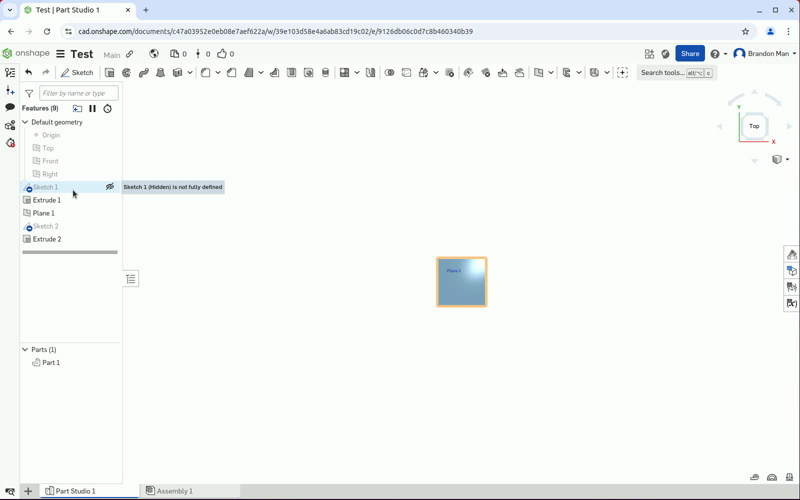
click(73, 189)
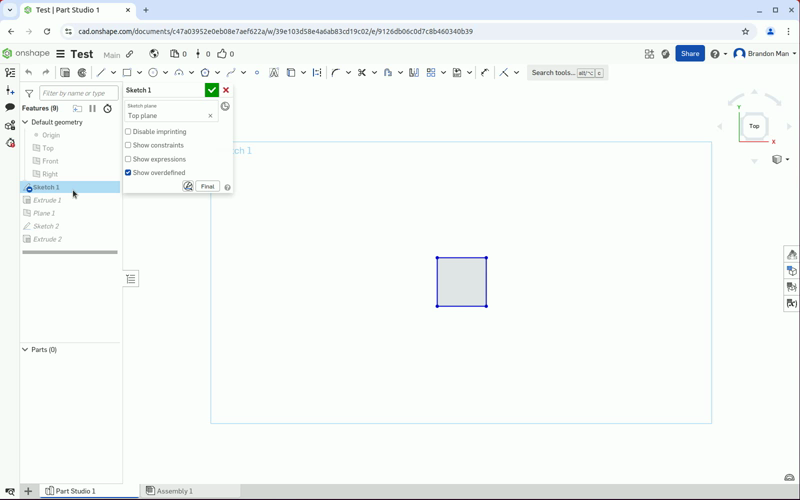
mouse_move(229, 92)
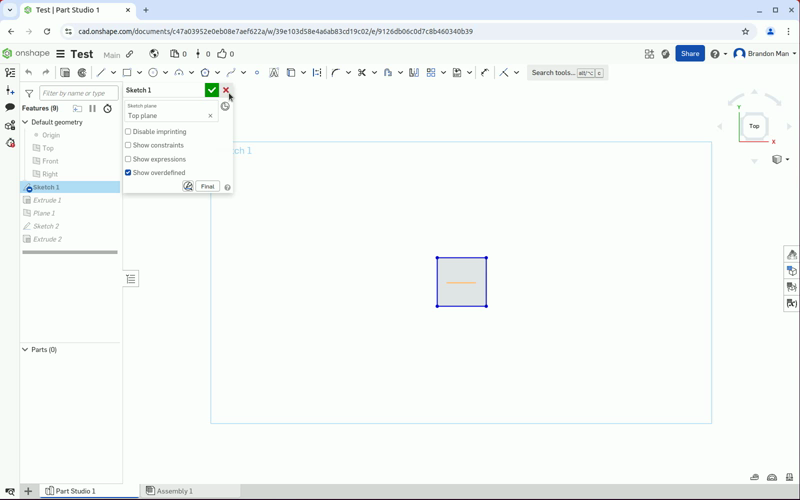
click(229, 92)
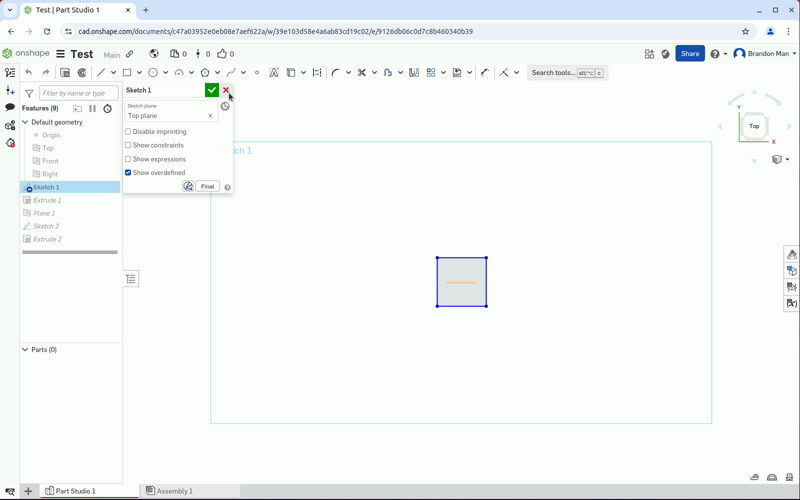
key(shift+s)
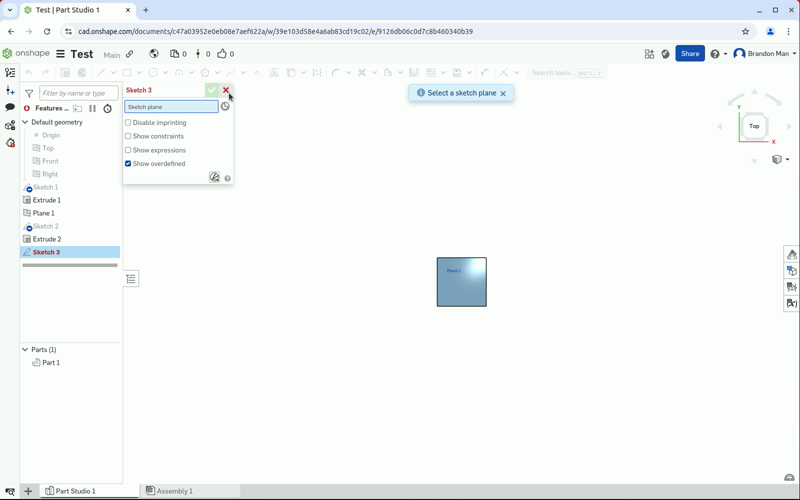
mouse_move(73, 150)
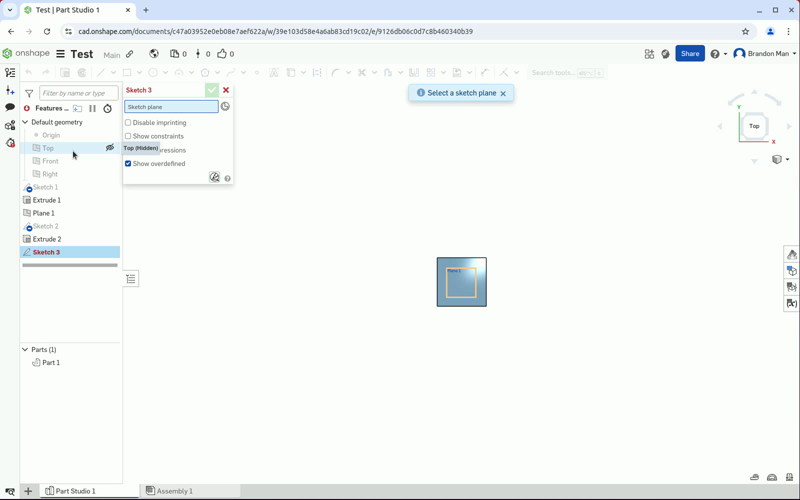
click(73, 150)
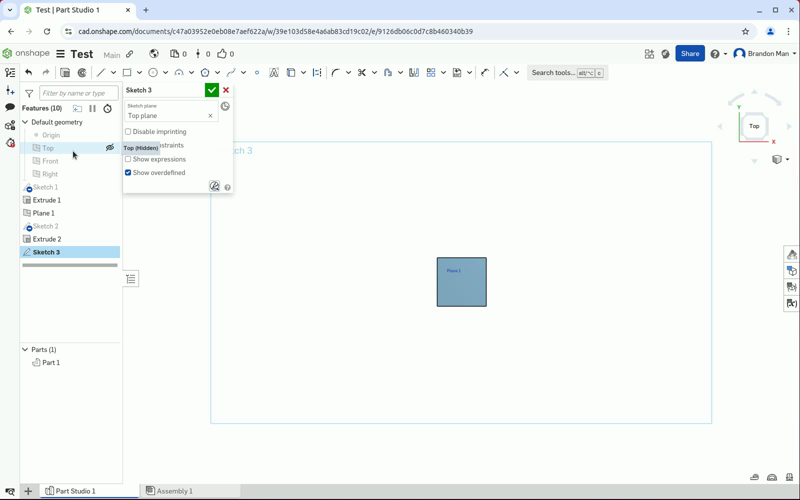
mouse_move(73, 352)
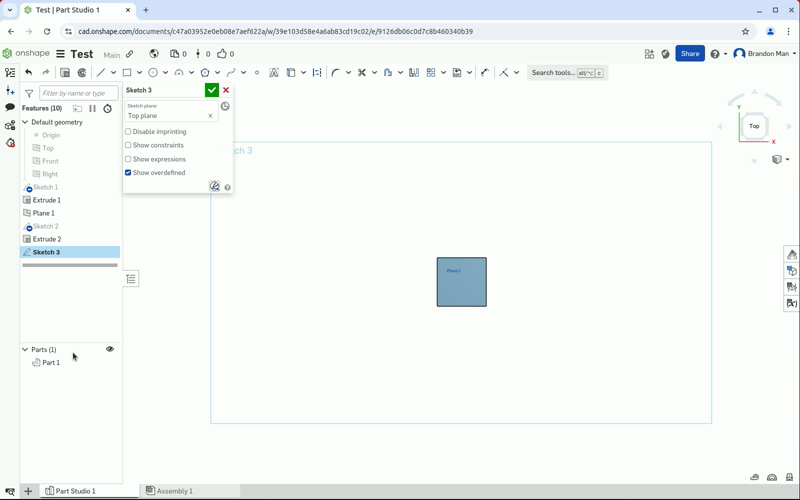
key(y)
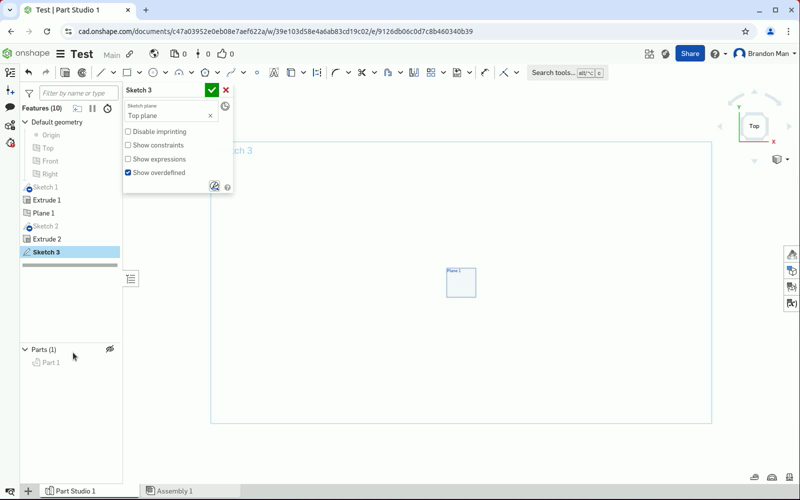
key(l)
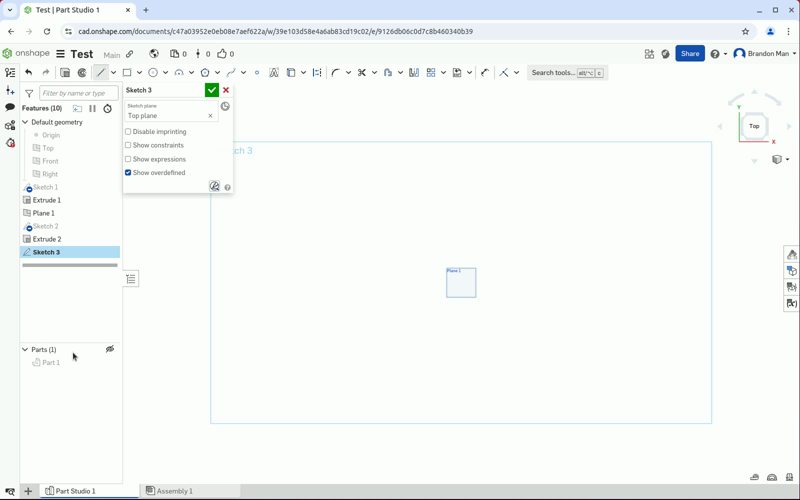
key_down(shift)
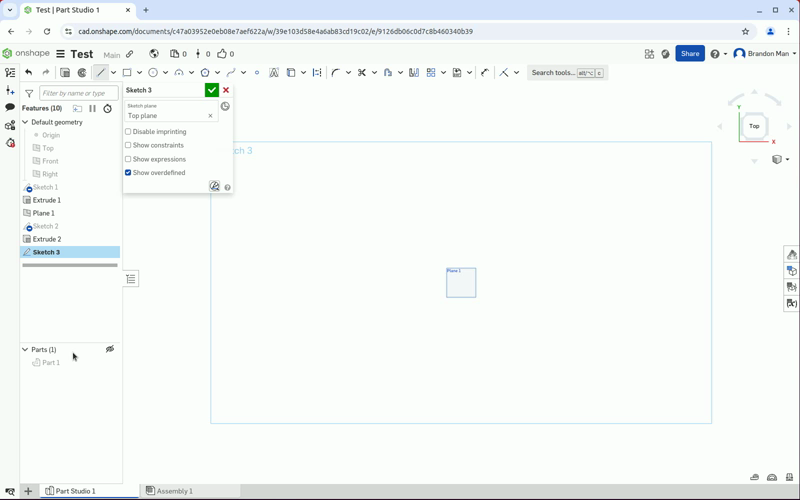
mouse_move(508, 306)
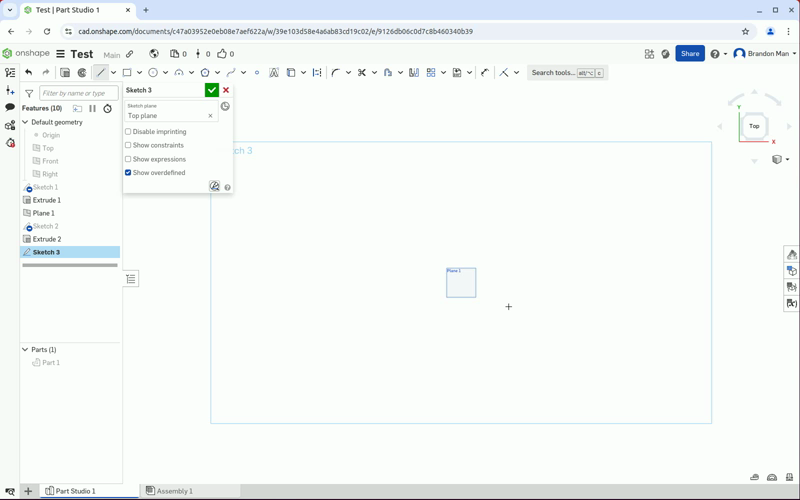
click(508, 306)
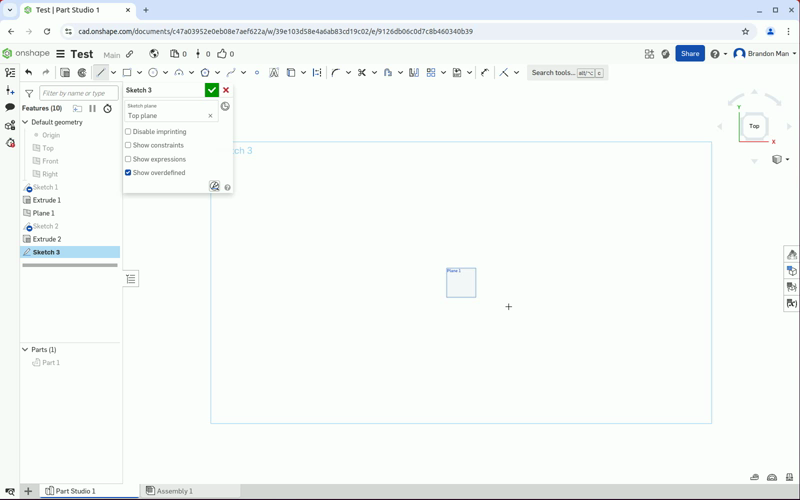
key_up(shift)
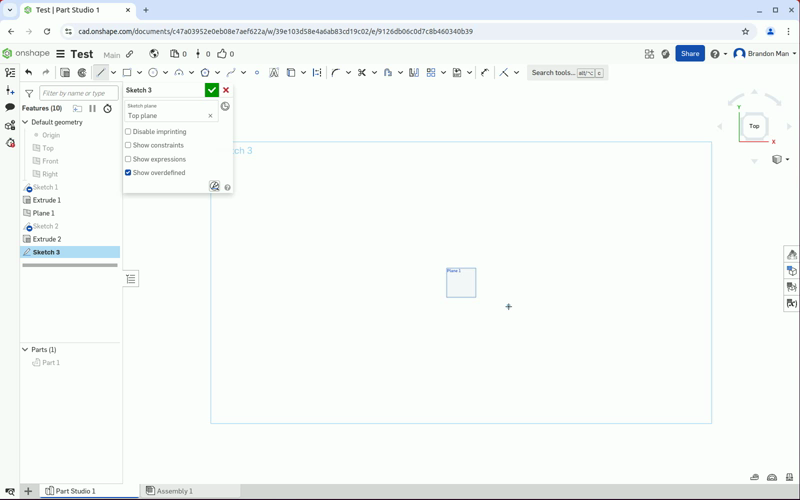
key_down(shift)
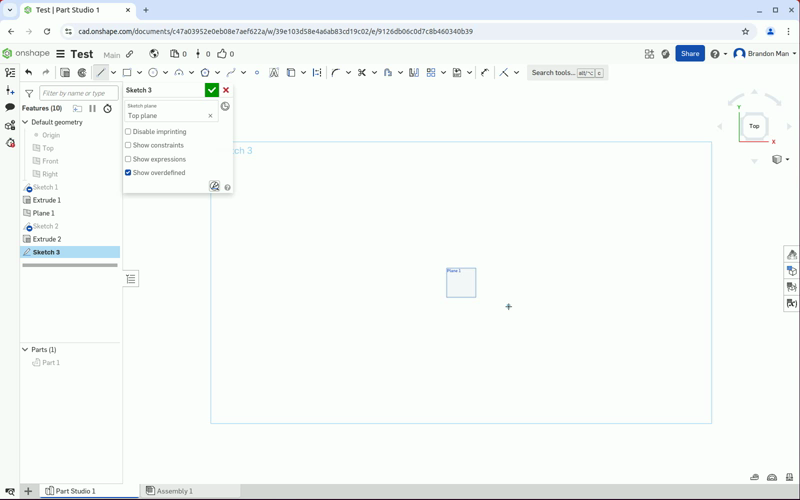
mouse_move(538, 306)
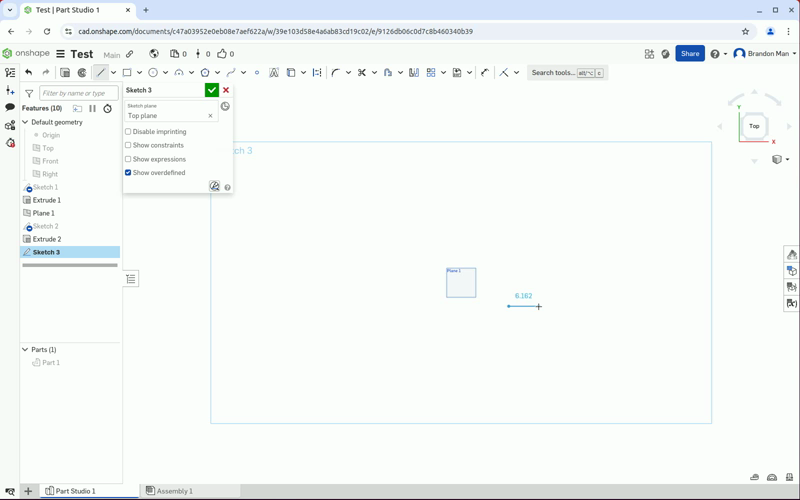
mouse_move(557, 306)
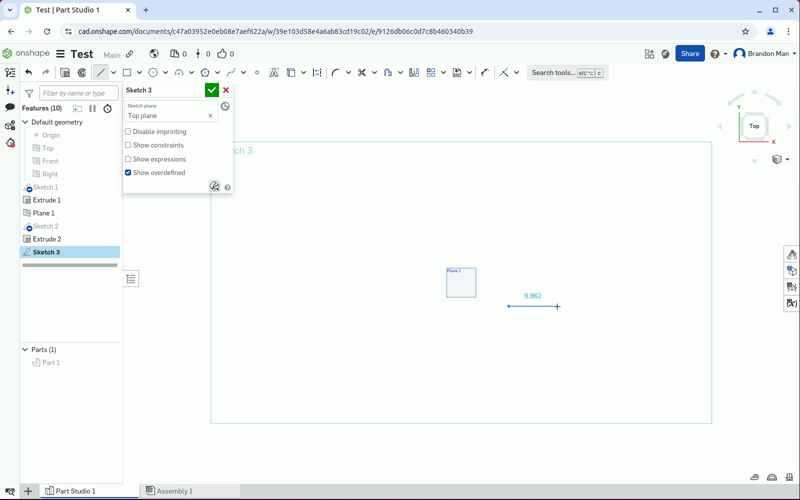
click(557, 306)
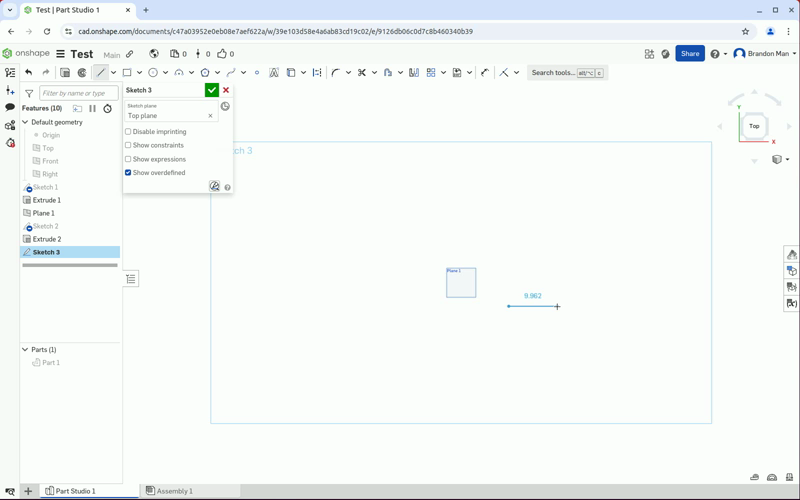
key_up(shift)
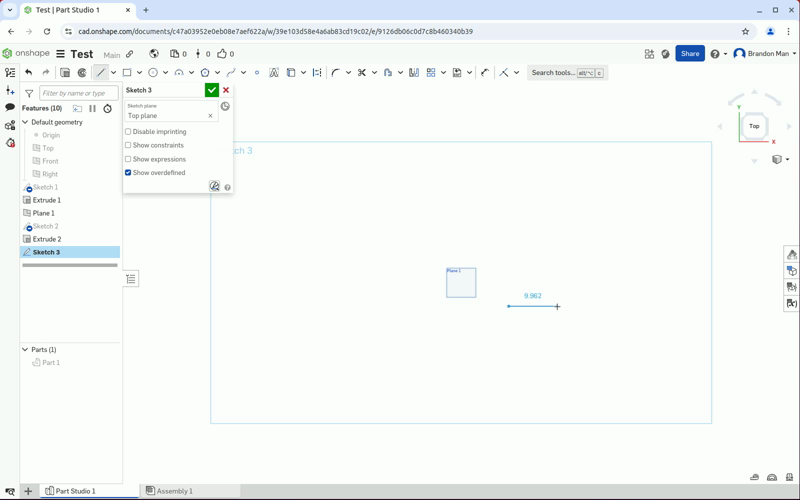
key_down(shift)
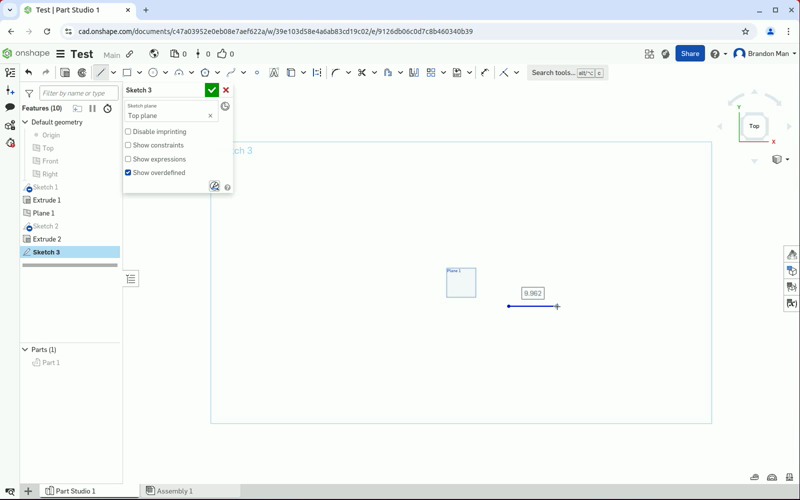
mouse_move(587, 306)
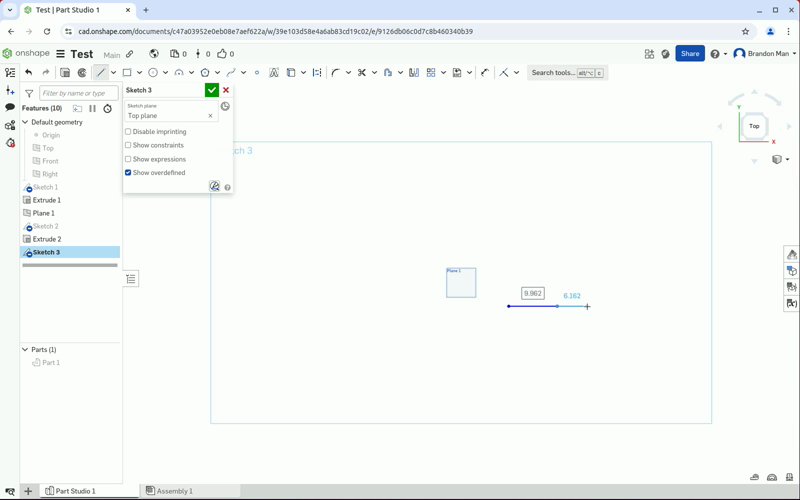
mouse_move(557, 257)
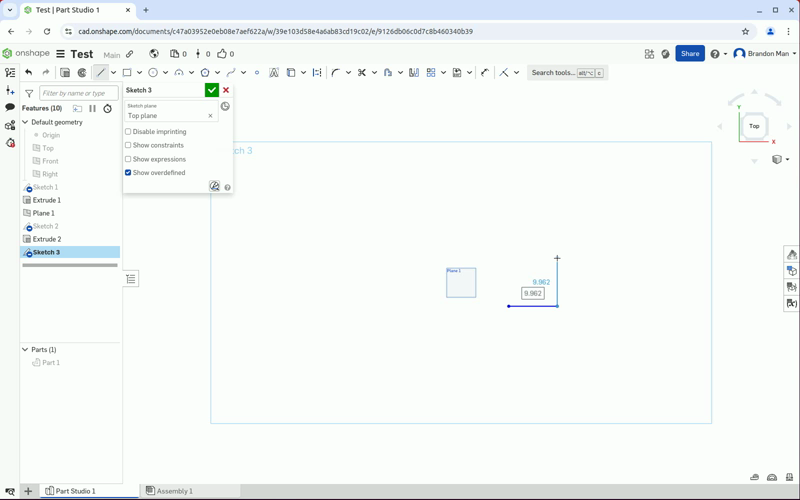
click(557, 257)
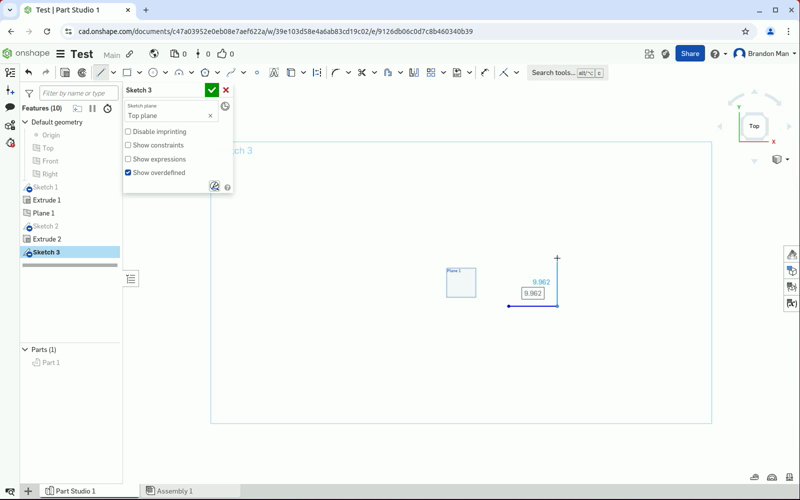
key_up(shift)
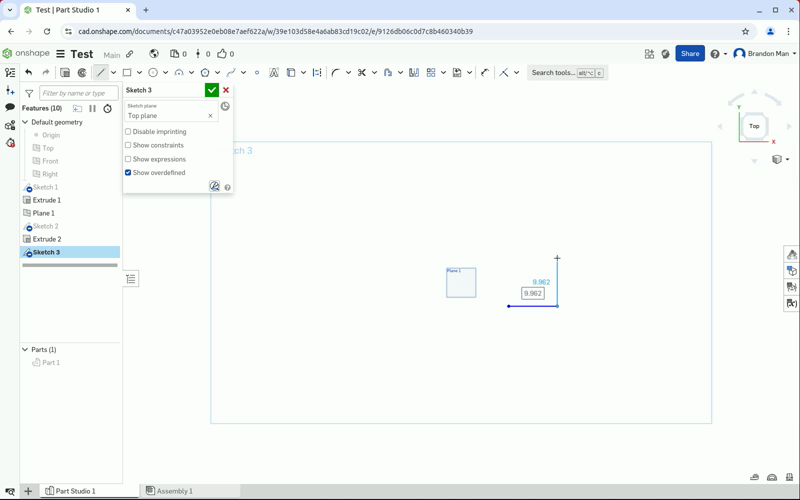
key_down(shift)
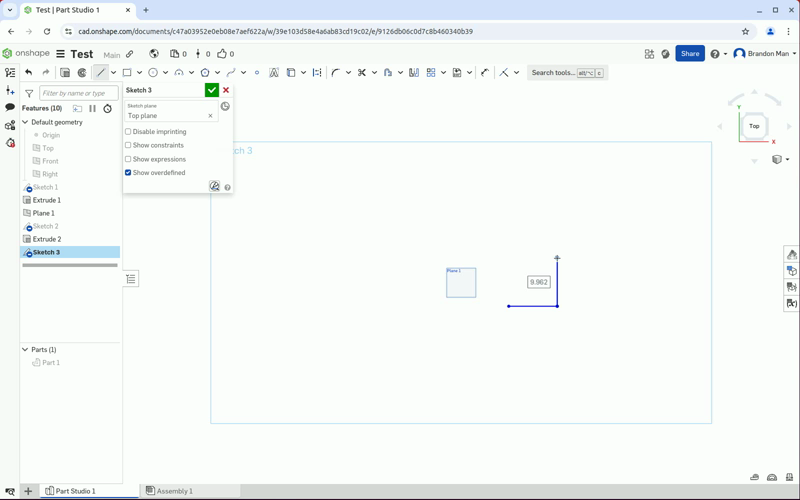
mouse_move(587, 257)
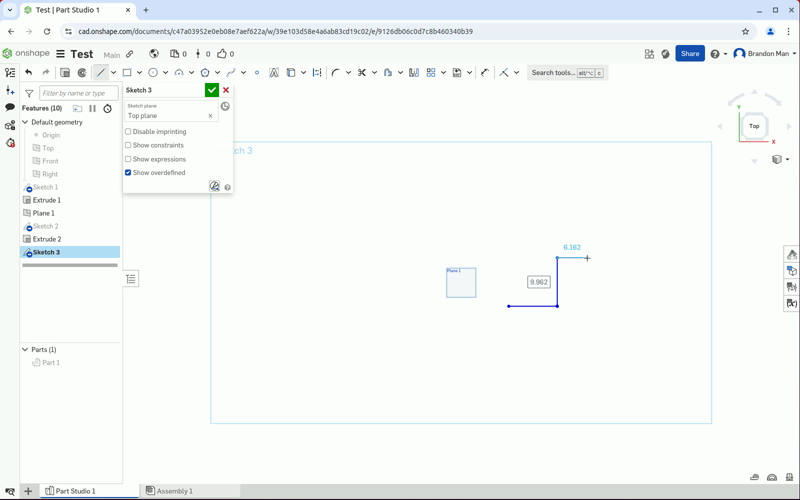
mouse_move(508, 257)
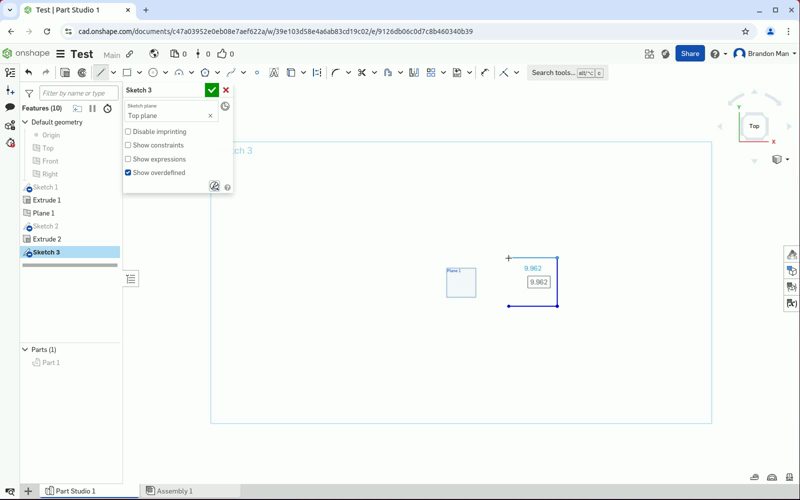
click(508, 257)
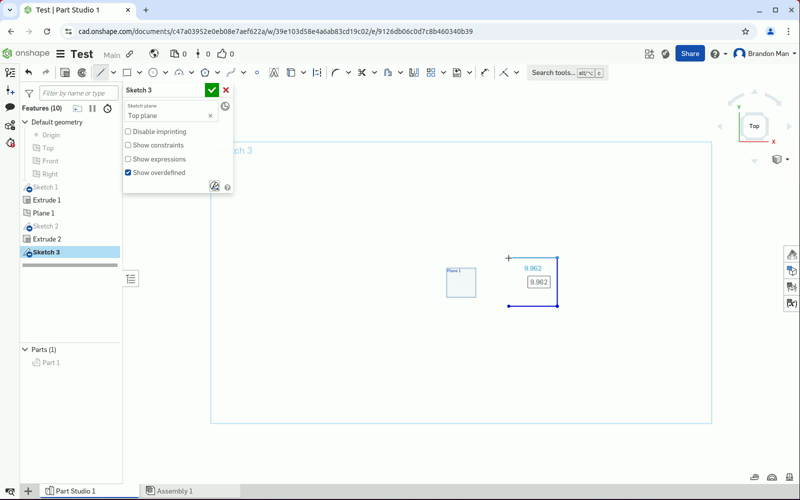
key_up(shift)
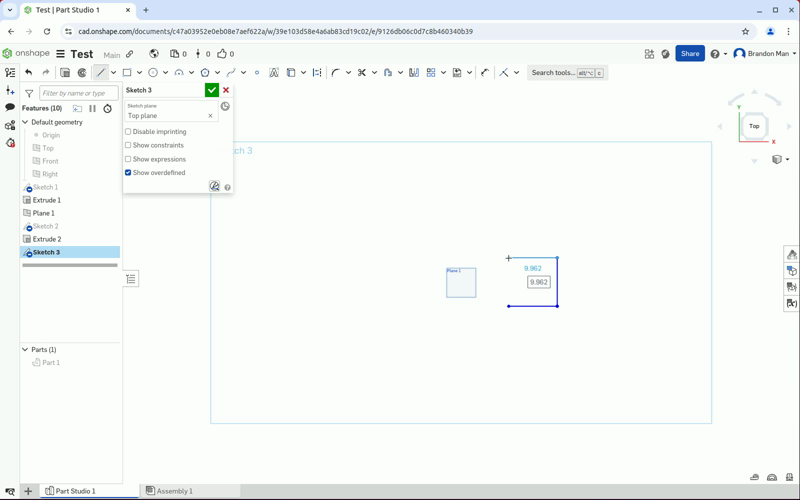
mouse_move(538, 257)
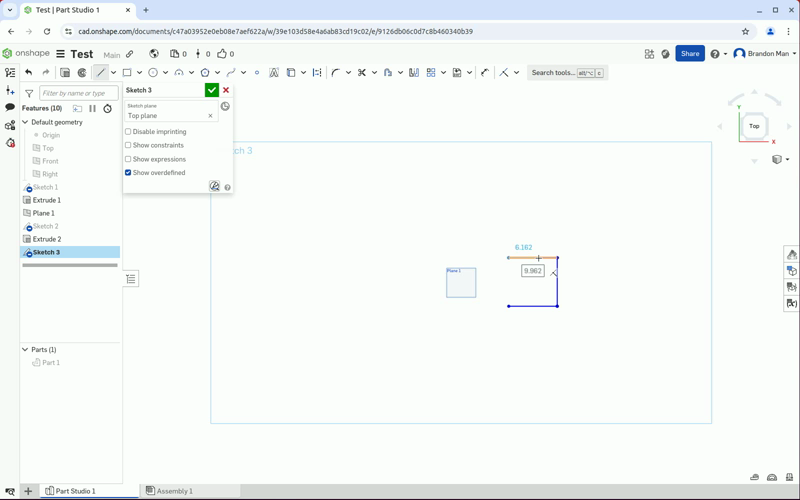
key_down(shift)
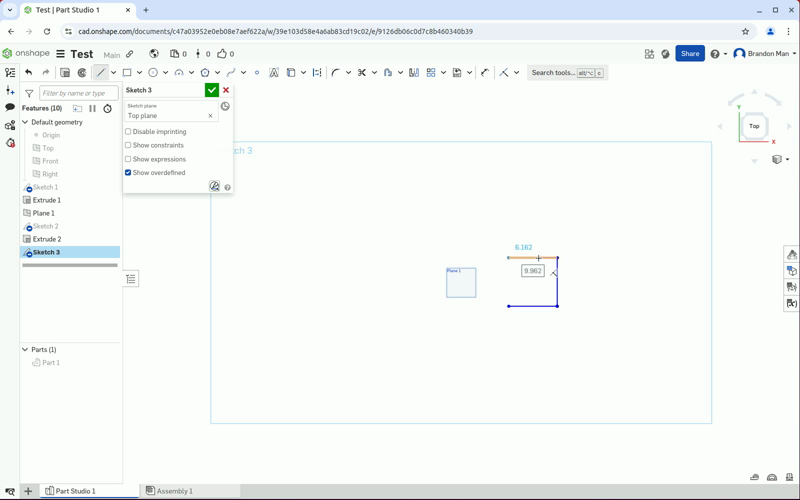
mouse_move(508, 306)
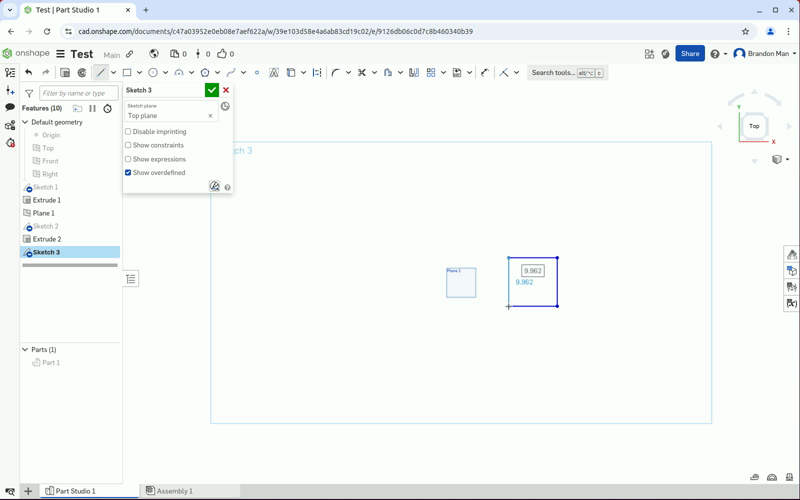
key_up(shift)
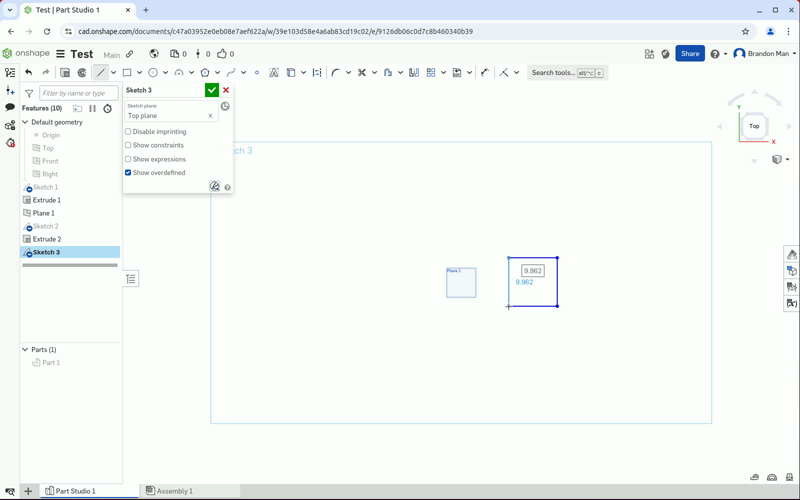
click(508, 306)
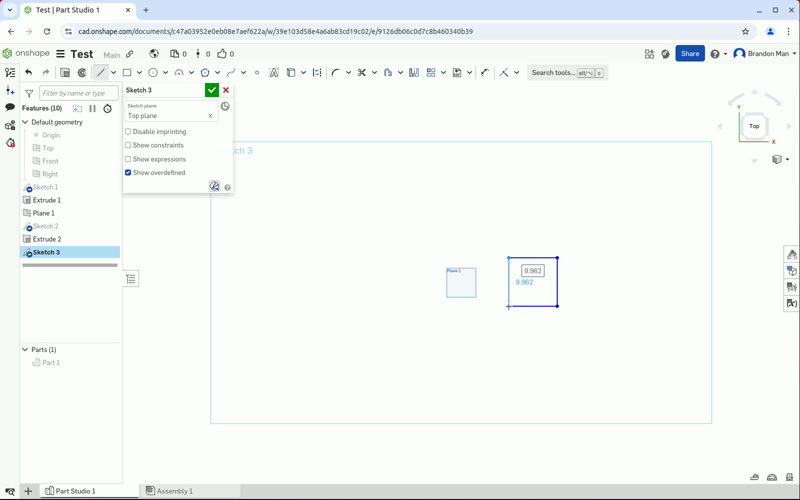
key(esc)
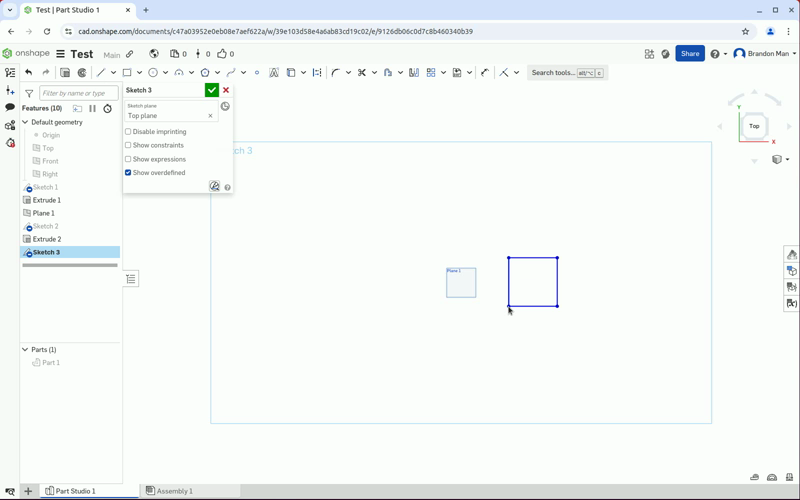
key(c)
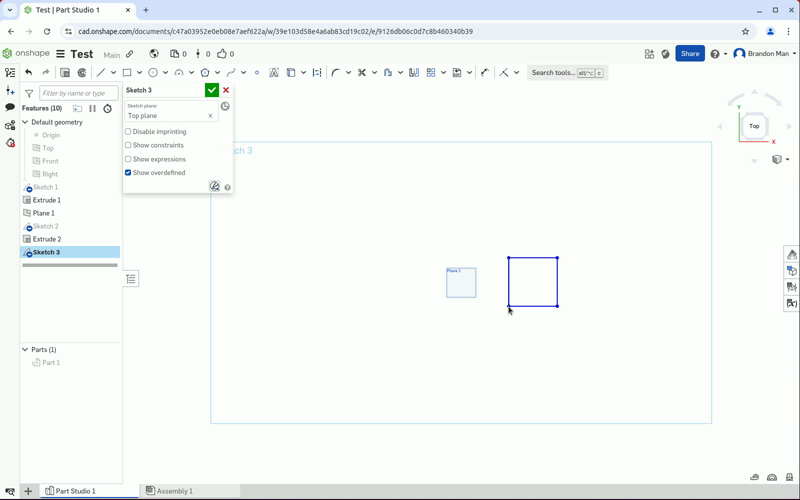
key_down(shift)
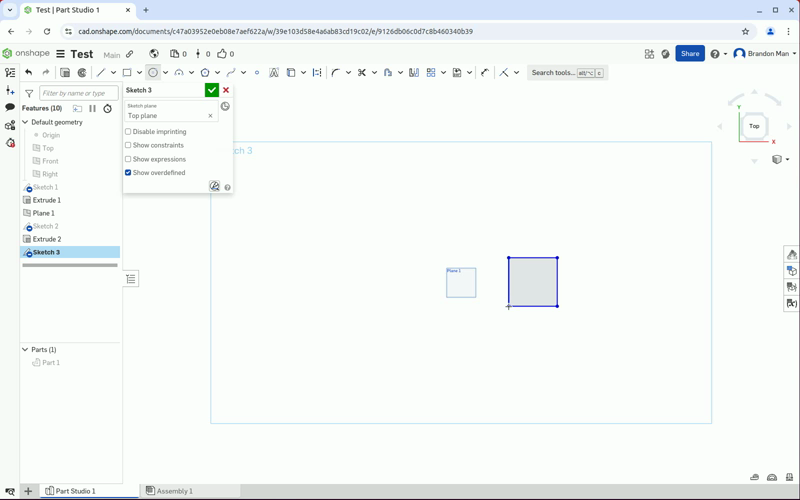
mouse_move(533, 281)
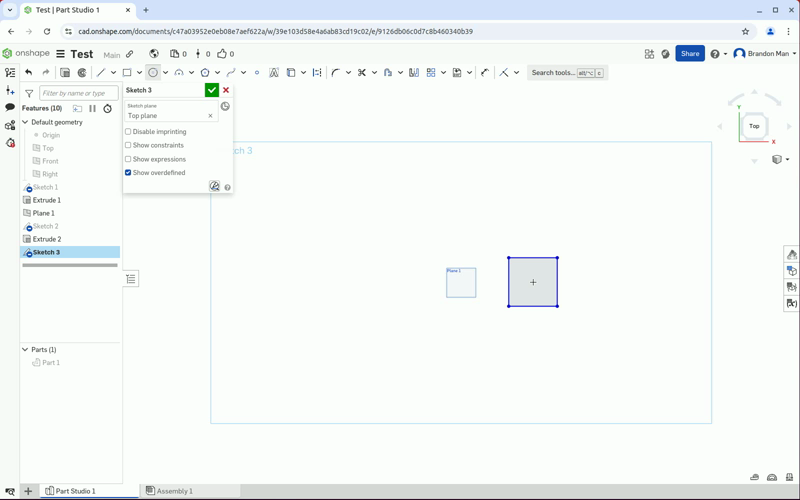
click(533, 281)
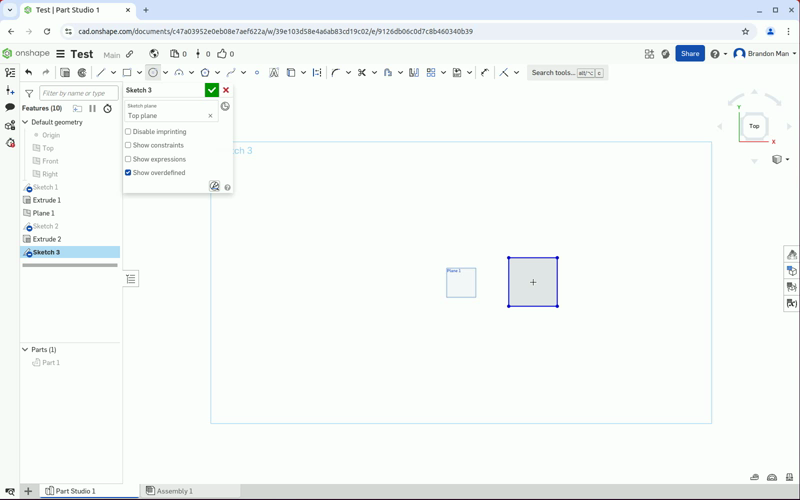
key_up(shift)
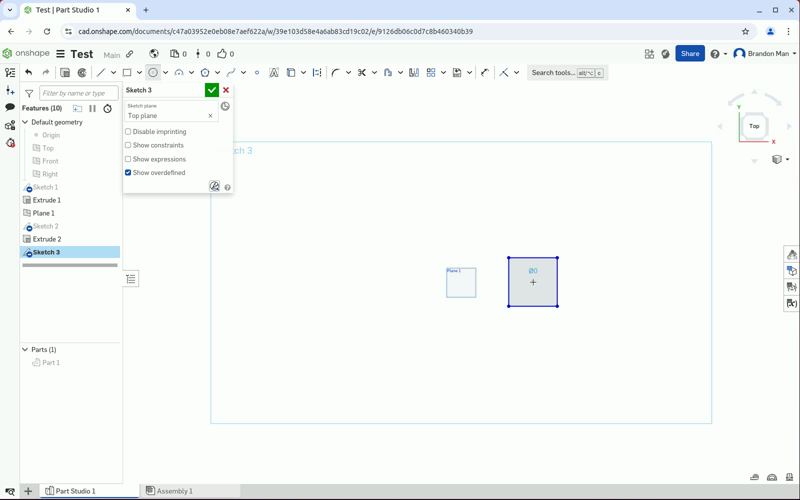
mouse_move(547, 281)
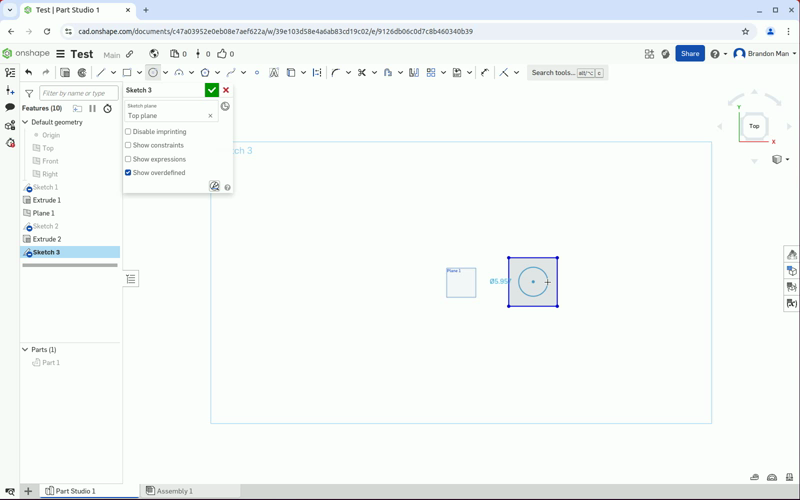
click(547, 281)
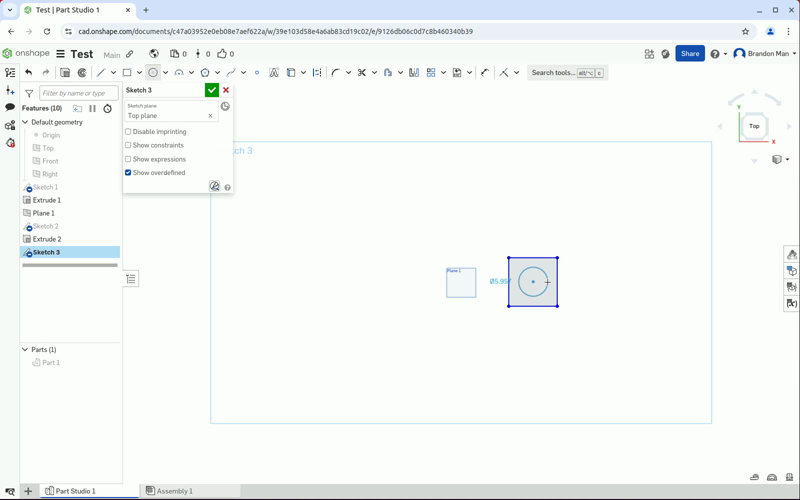
key(esc)
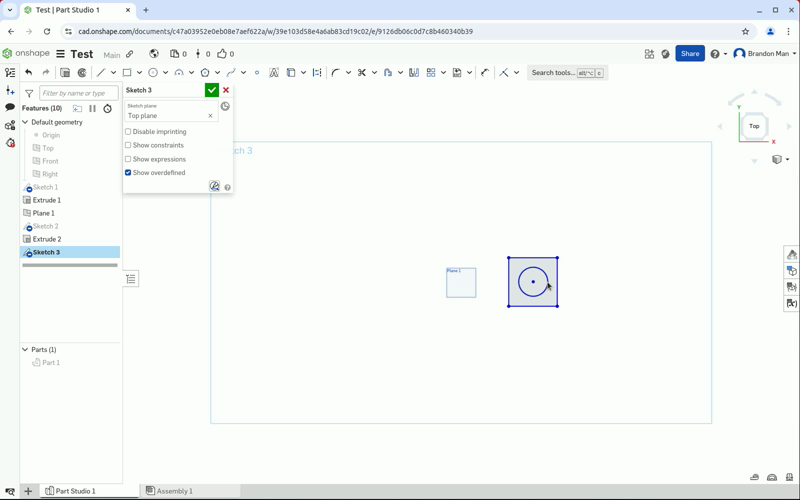
mouse_move(516, 276)
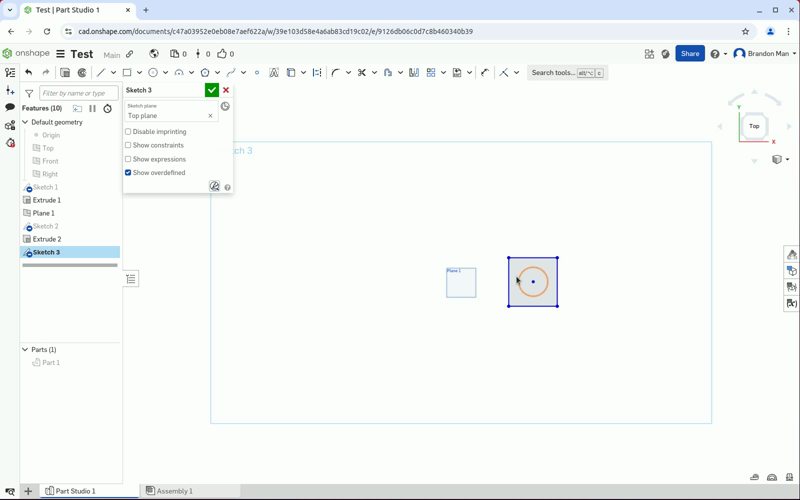
scroll(6)
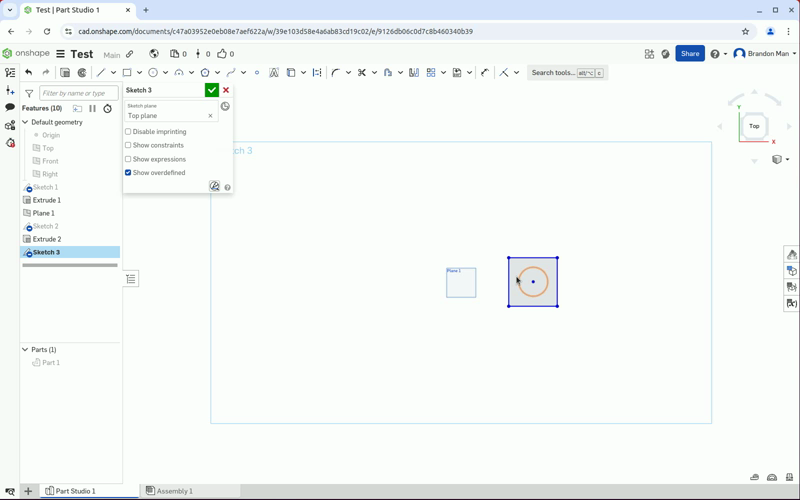
scroll(6)
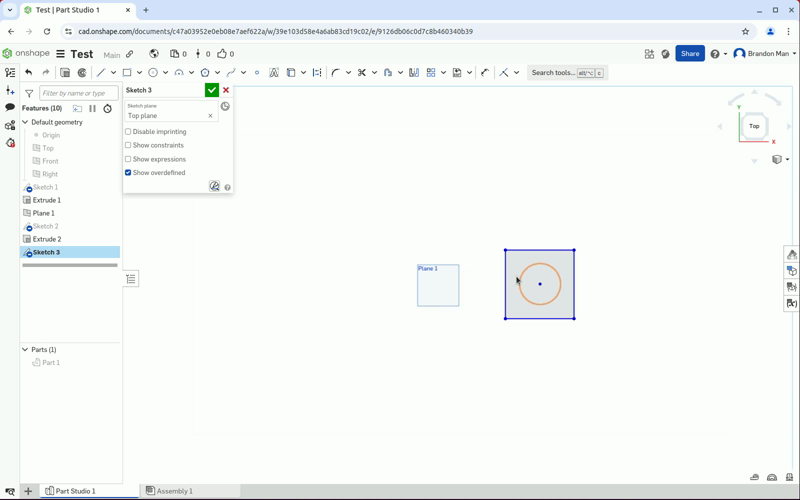
scroll(6)
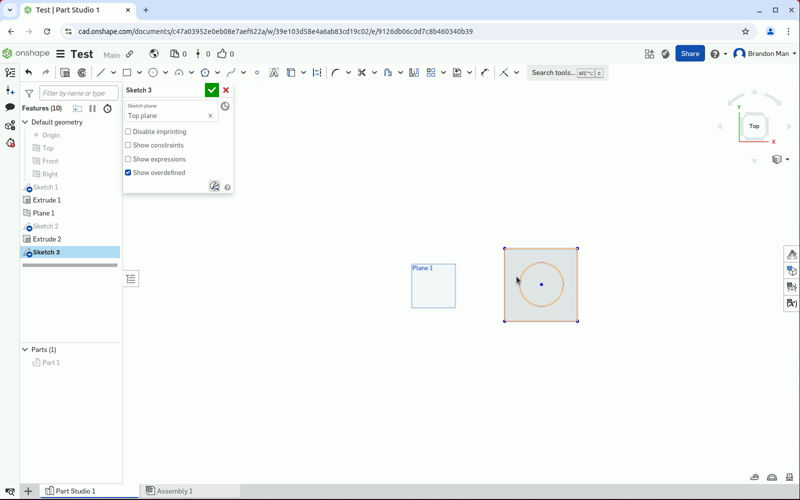
scroll(6)
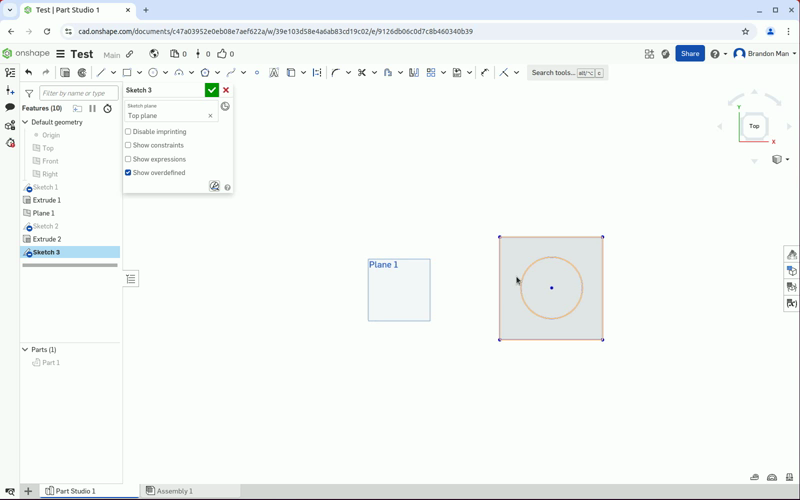
scroll(6)
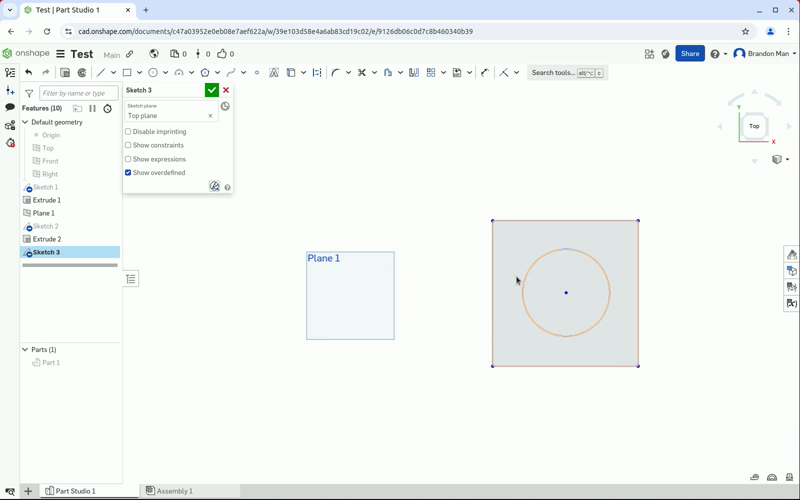
scroll(6)
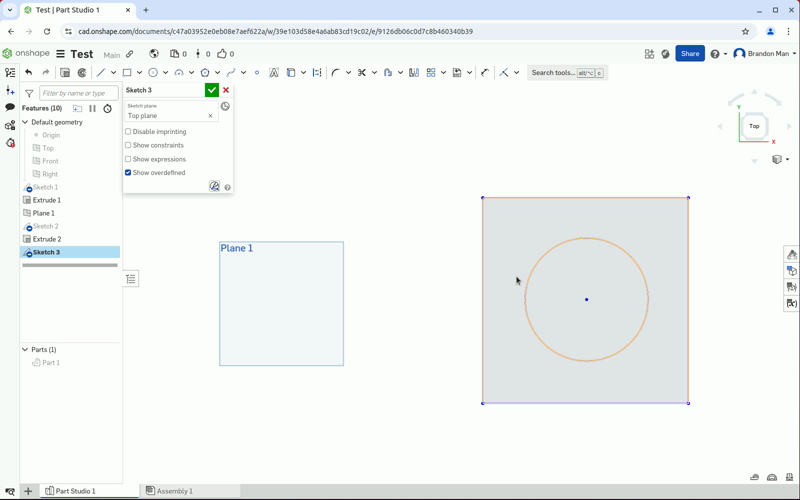
scroll(6)
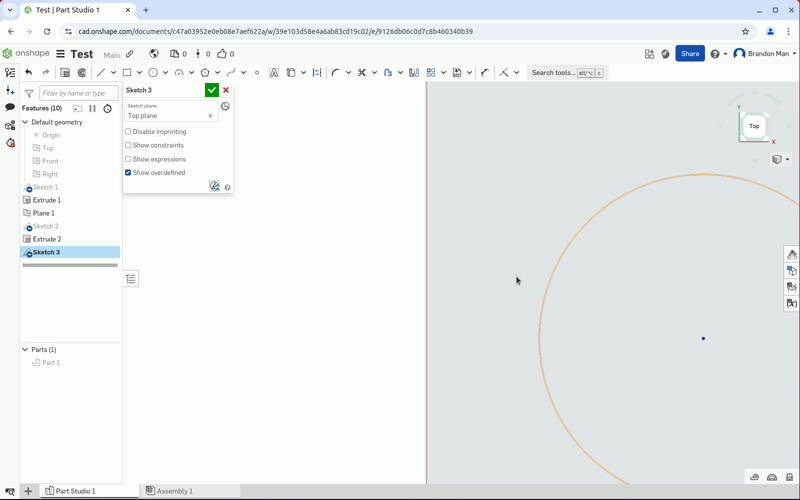
click(516, 276)
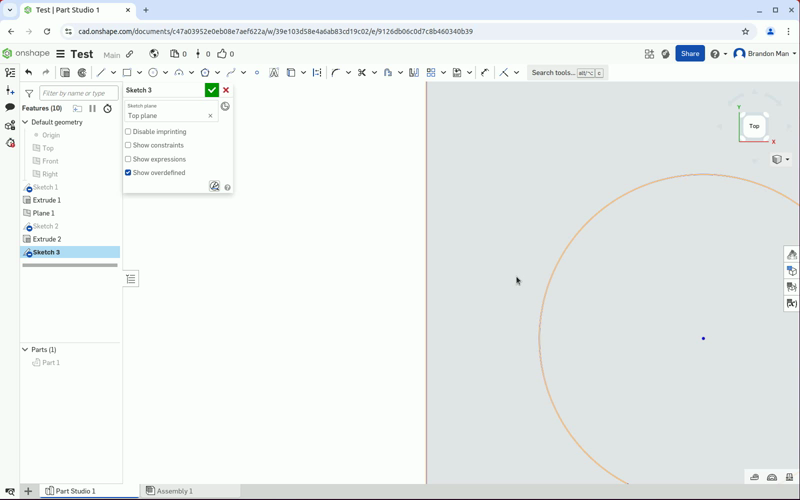
scroll(-6)
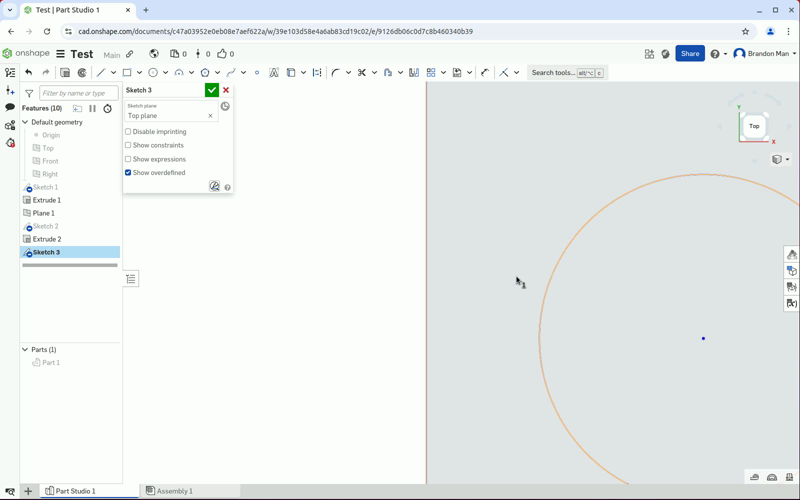
scroll(-6)
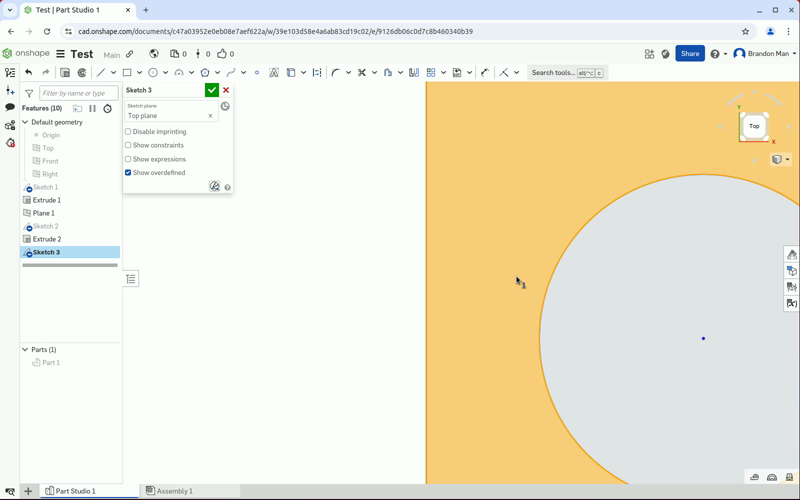
scroll(-6)
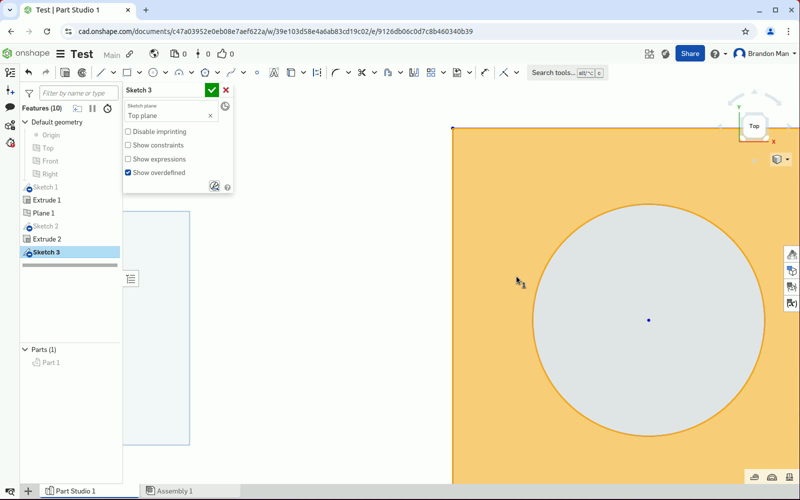
scroll(-6)
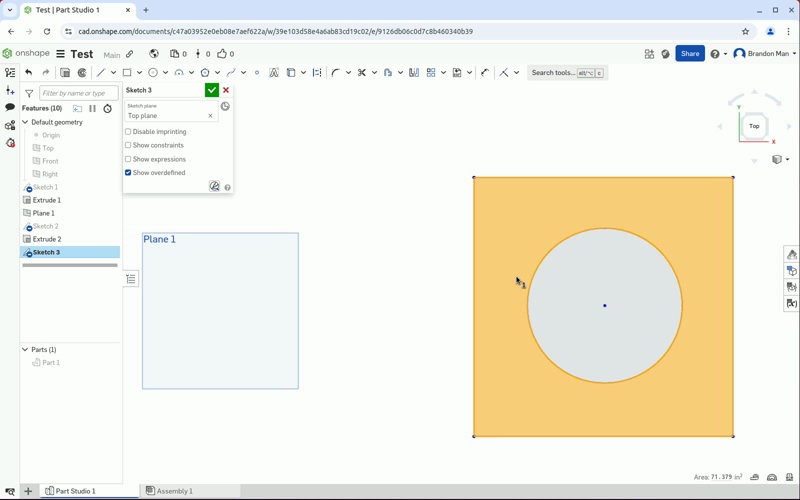
scroll(-6)
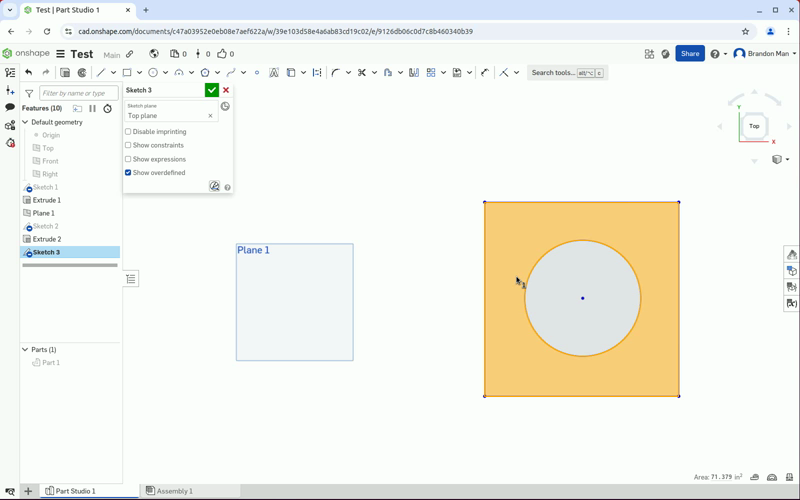
scroll(-6)
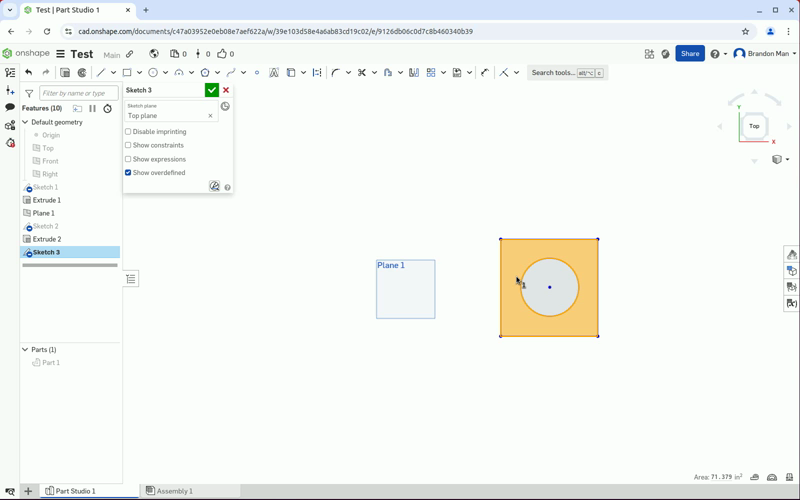
scroll(-6)
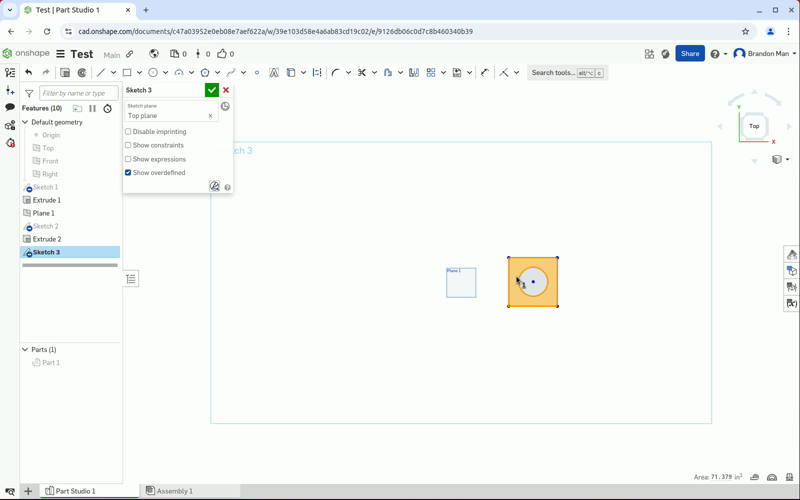
mouse_move(73, 352)
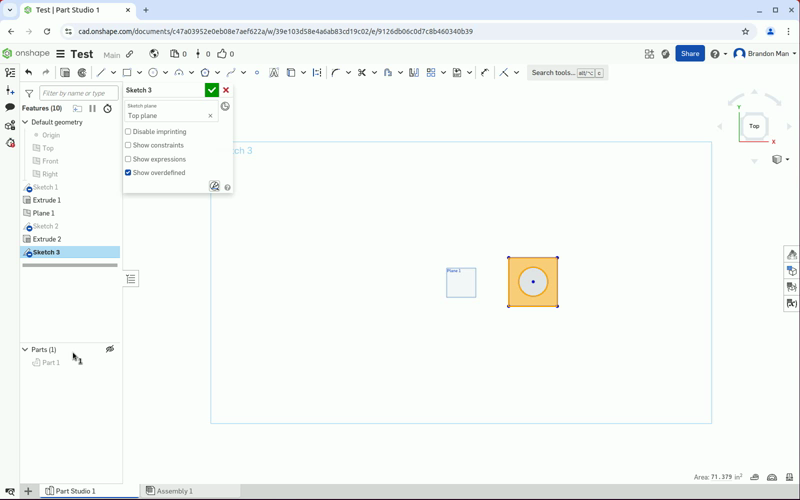
key(shift+y)
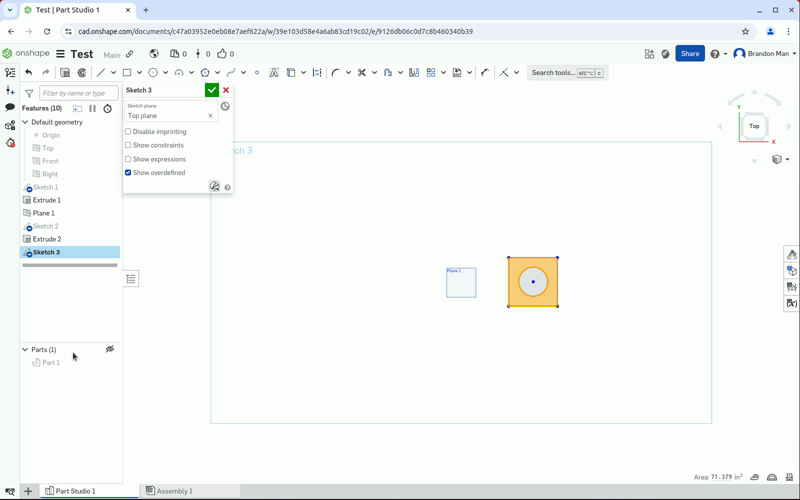
key(shift+e)
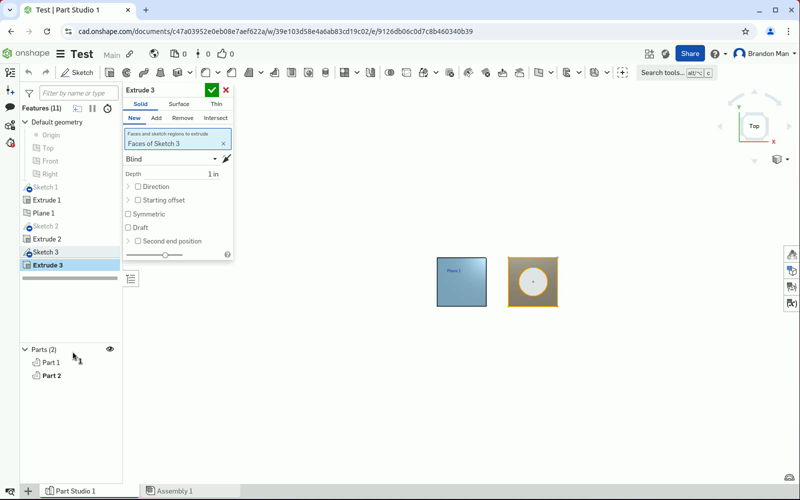
mouse_move(143, 106)
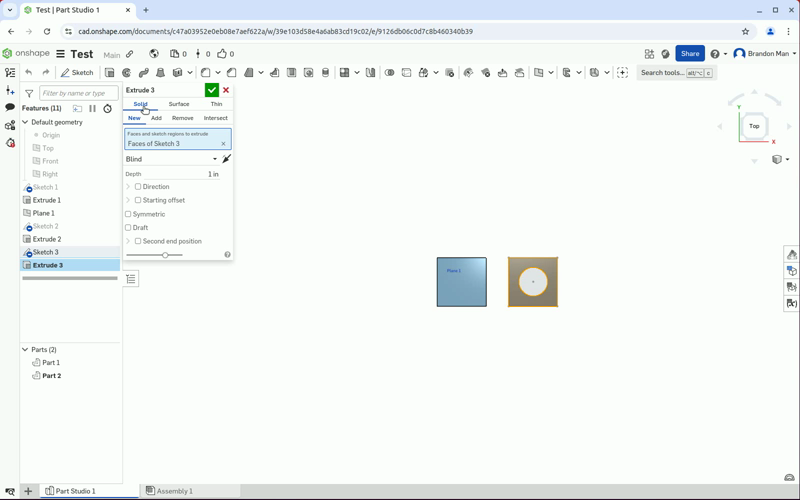
click(143, 106)
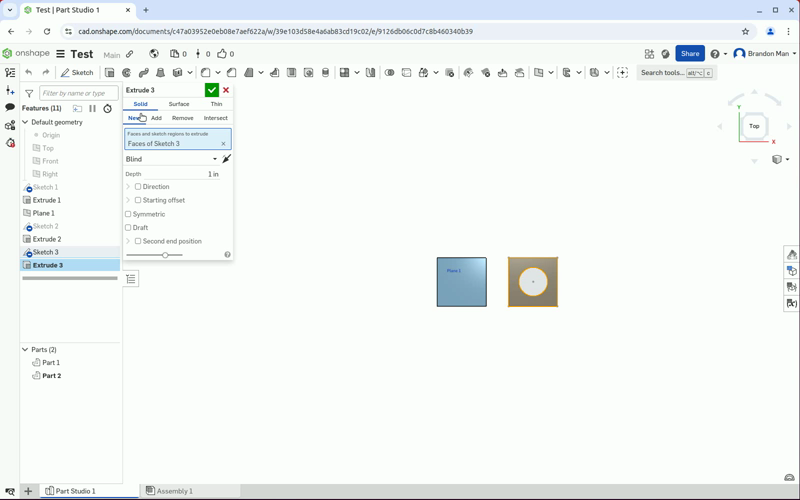
mouse_move(137, 120)
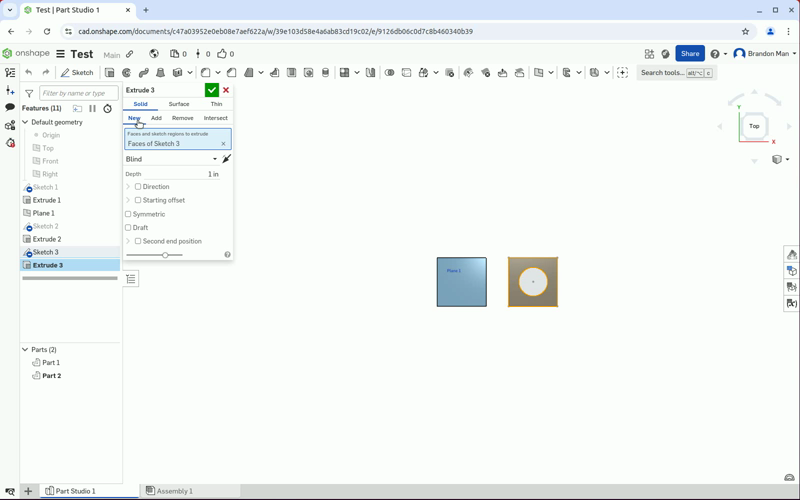
click(137, 120)
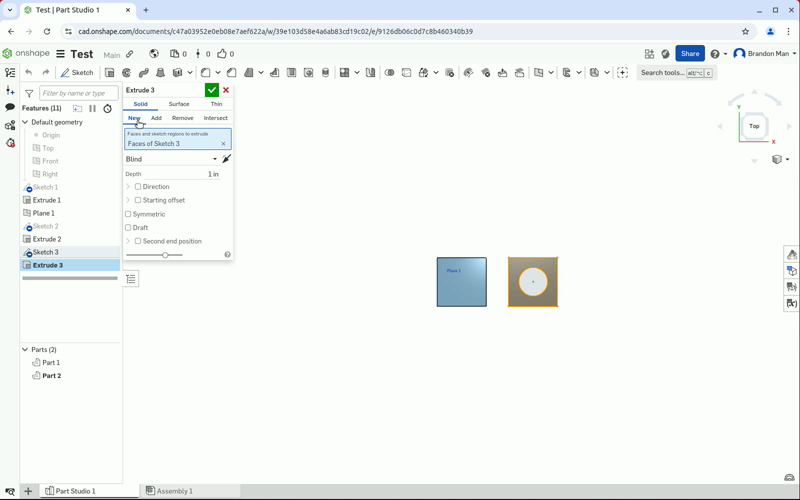
key(tab, 4)
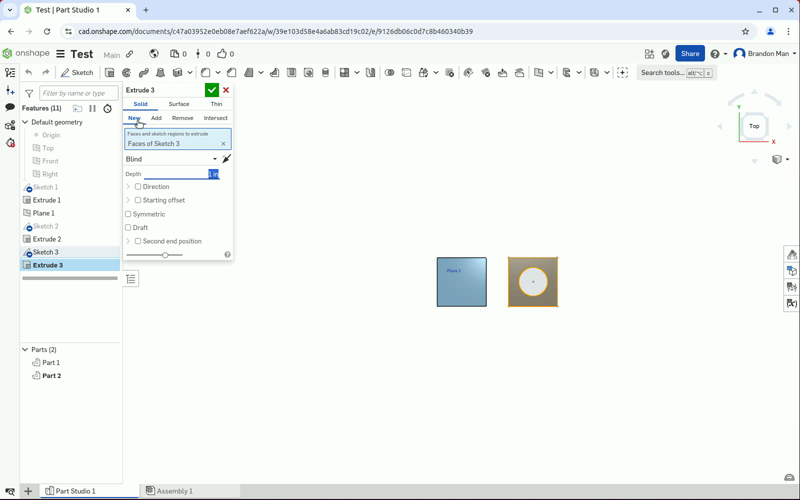
text(9.869)
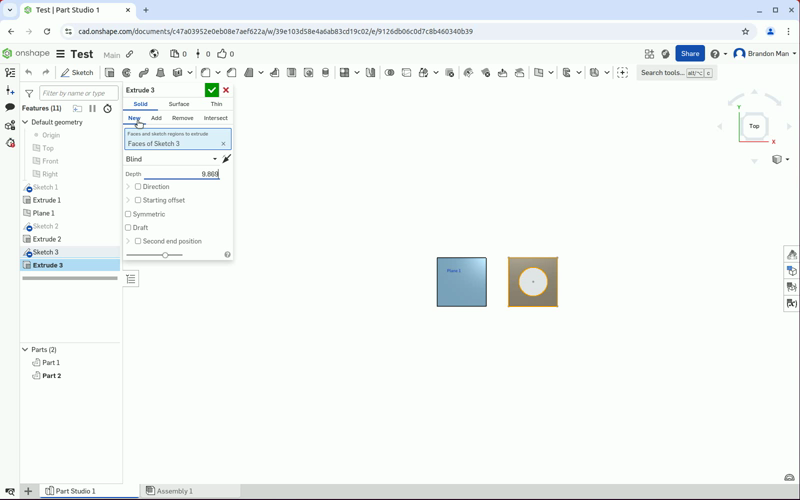
key(enter)
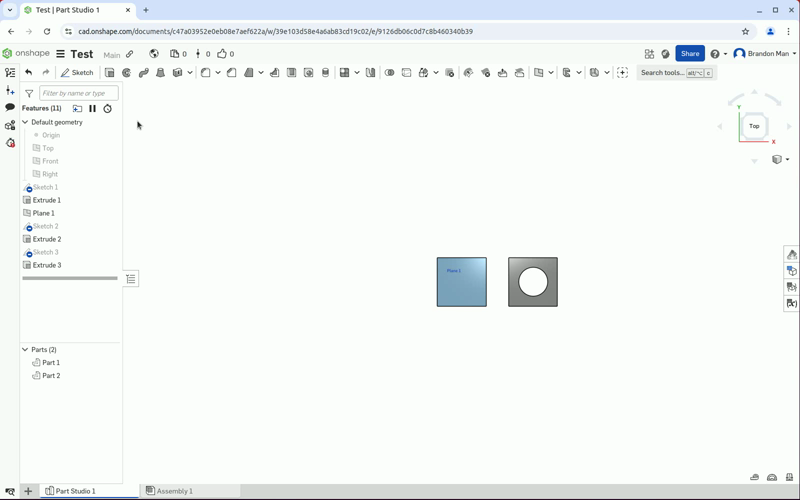
key(shift+h)
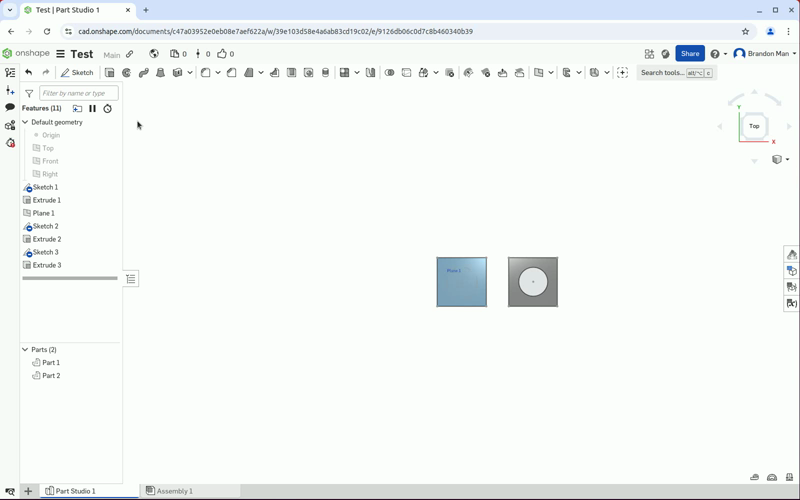
key(shift+h)
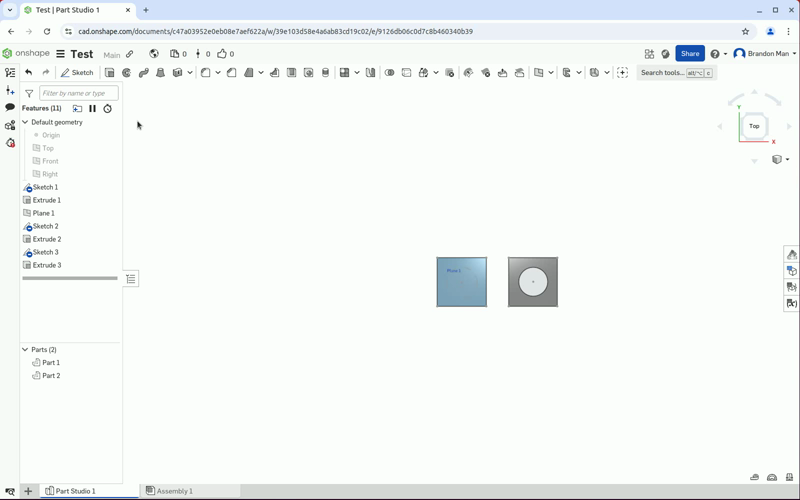
key(shift+7)
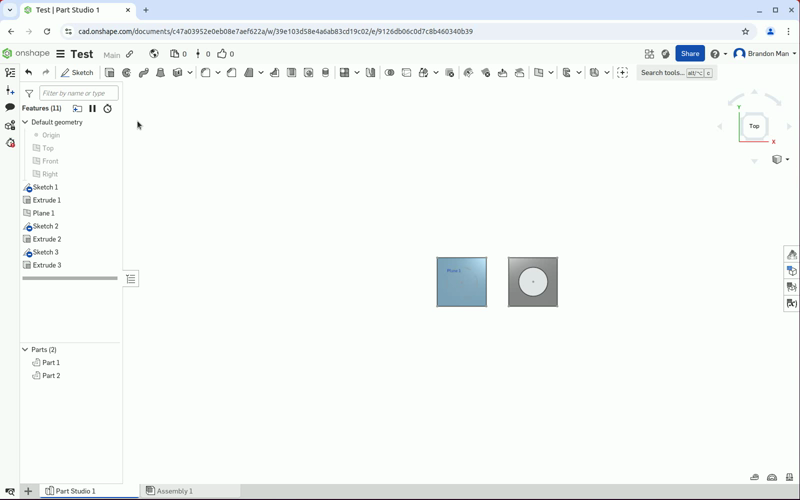
key(up, 3)
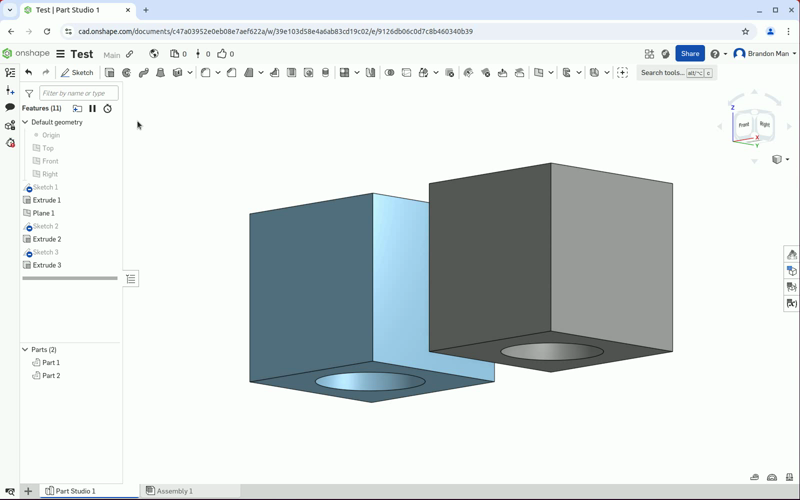
key(left, 3)
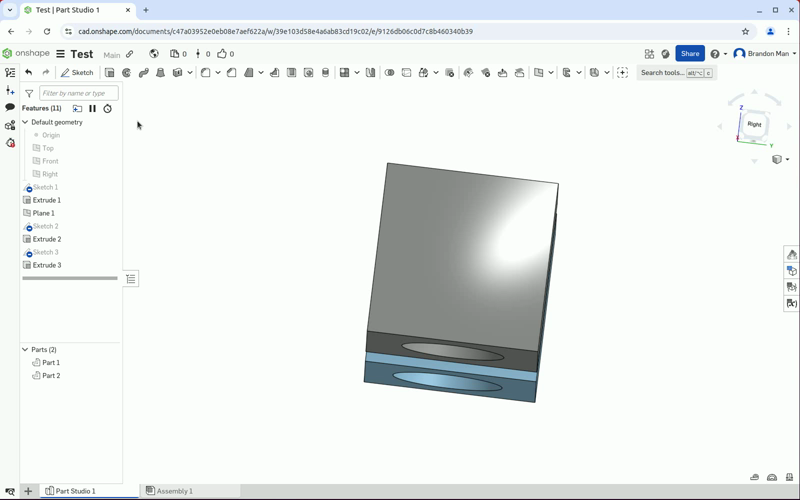
key(right, 3)
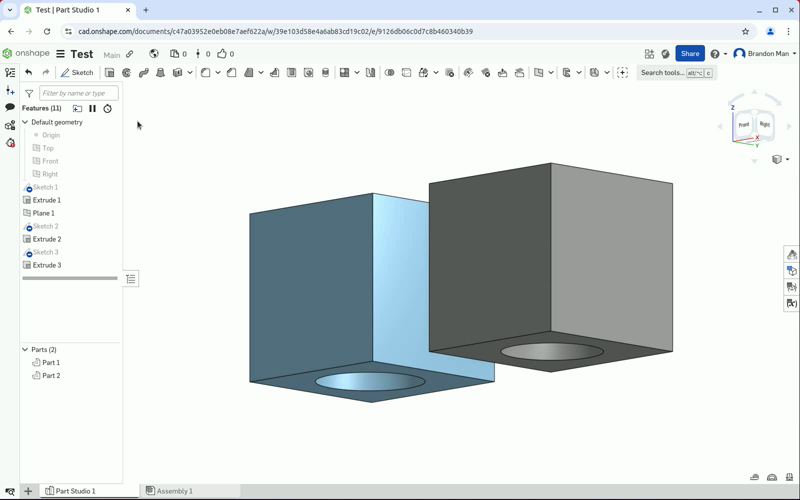
key(down, 3)
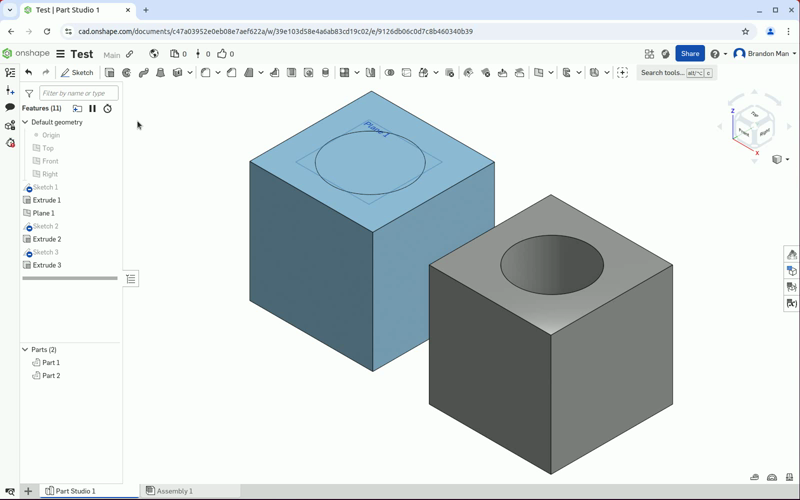
mouse_move(73, 189)
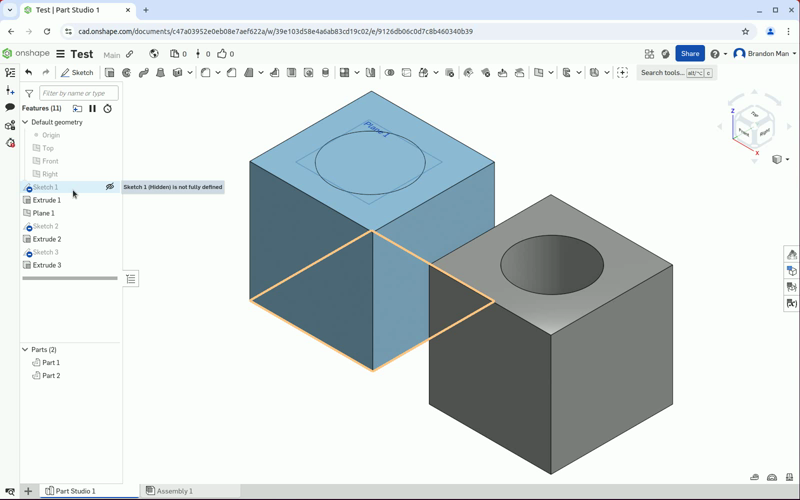
click(73, 189)